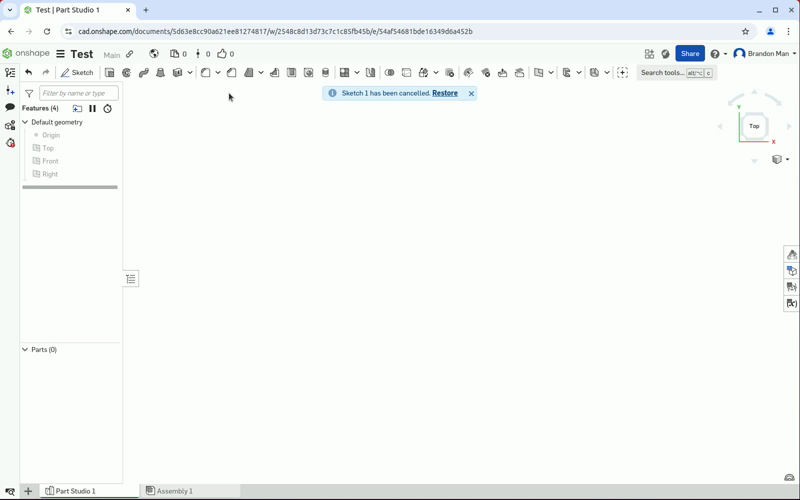
key(shift+h)
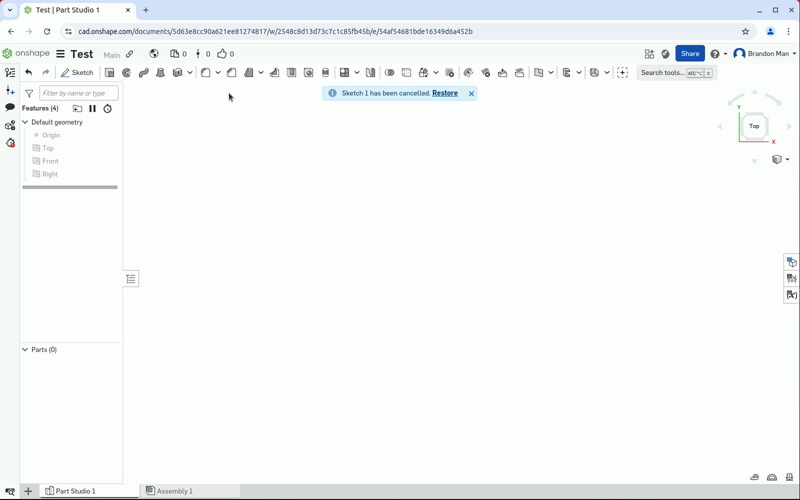
mouse_move(73, 352)
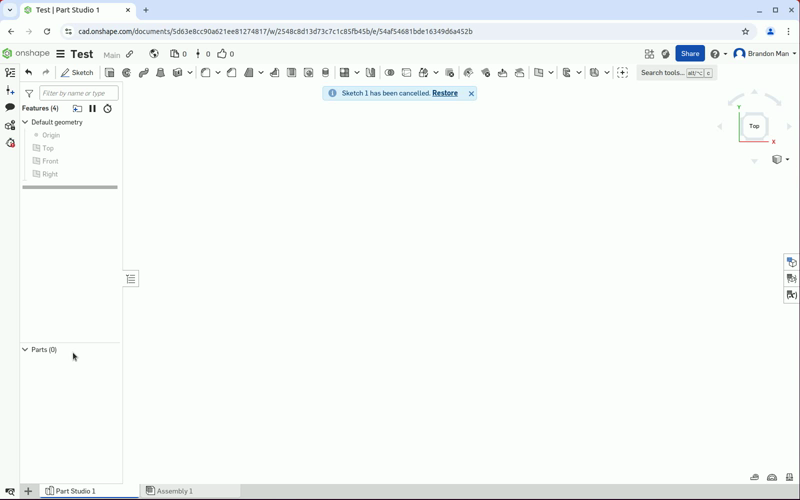
key(y)
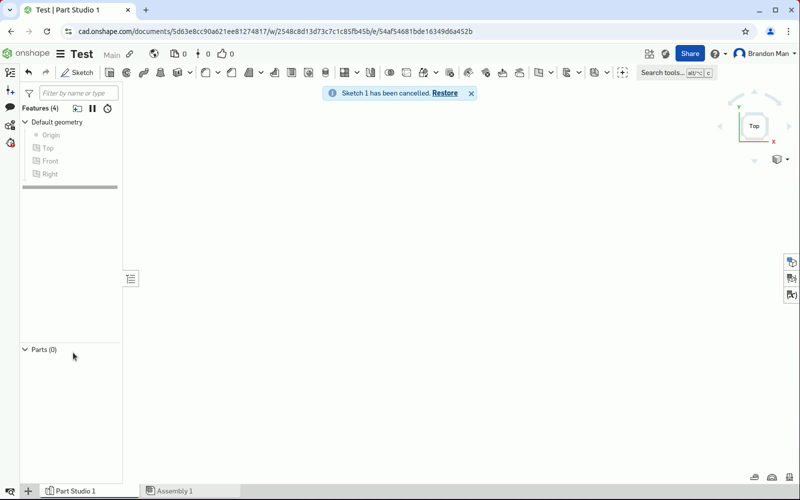
key(shift+p)
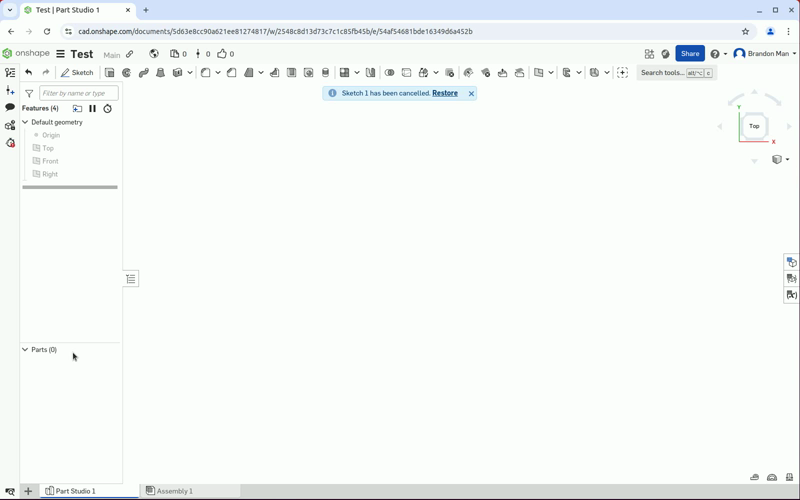
key(space)
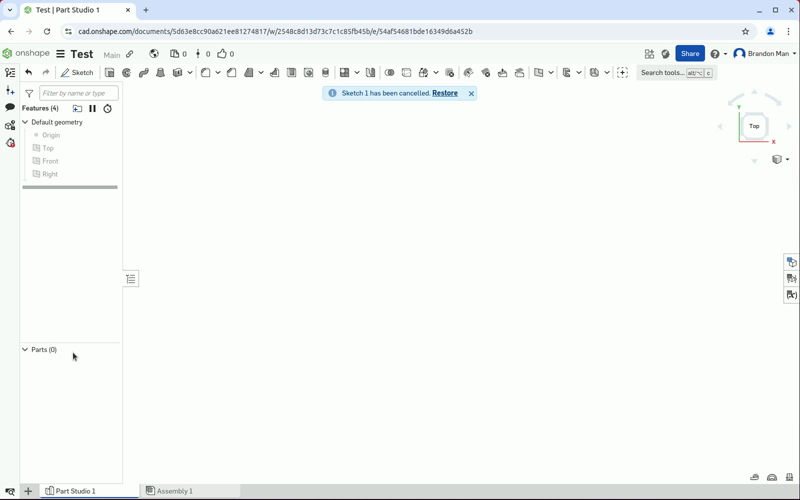
key_down(shift)
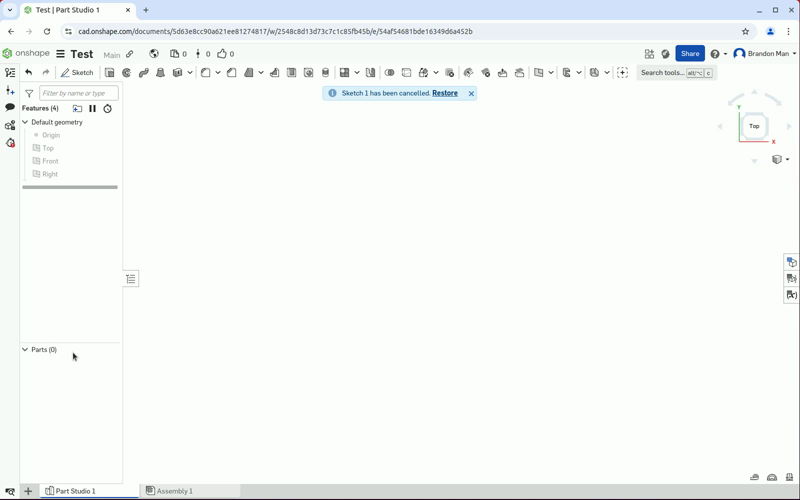
key(up)
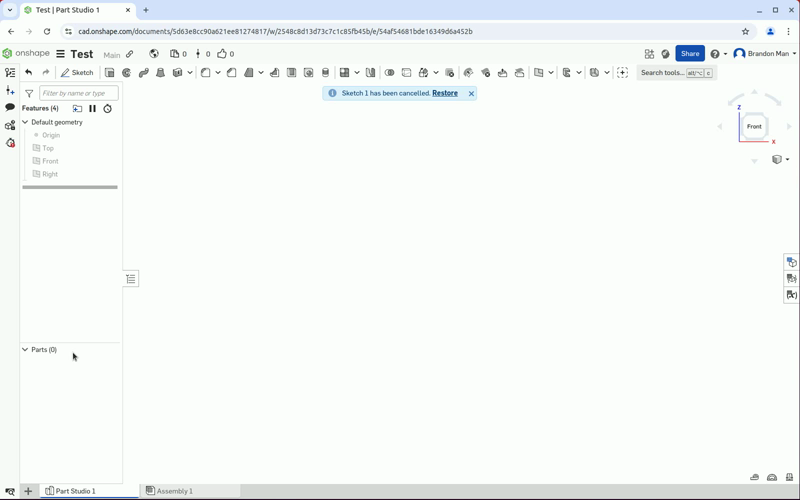
key_up(shift)
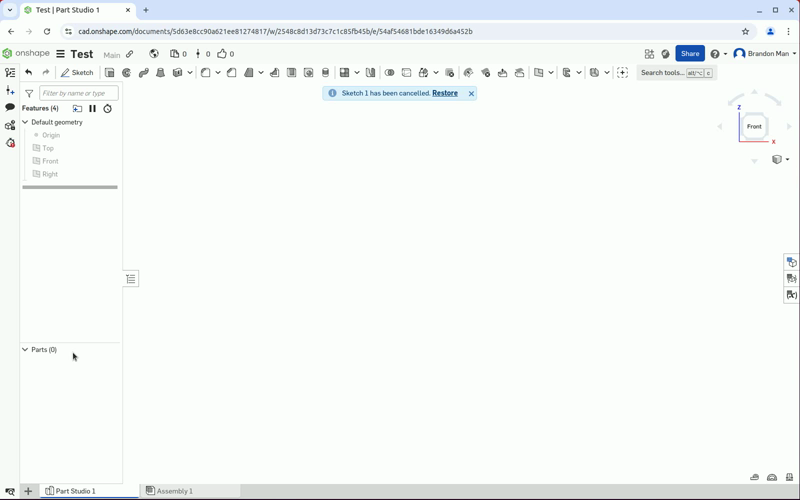
mouse_move(73, 352)
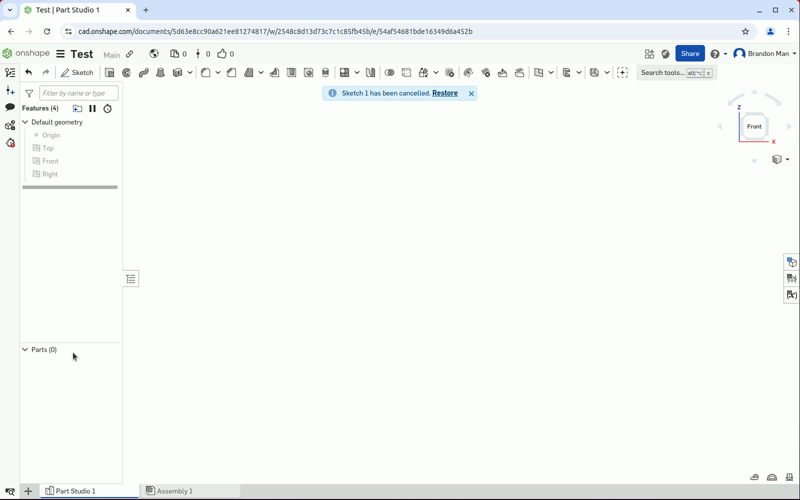
key(shift+y)
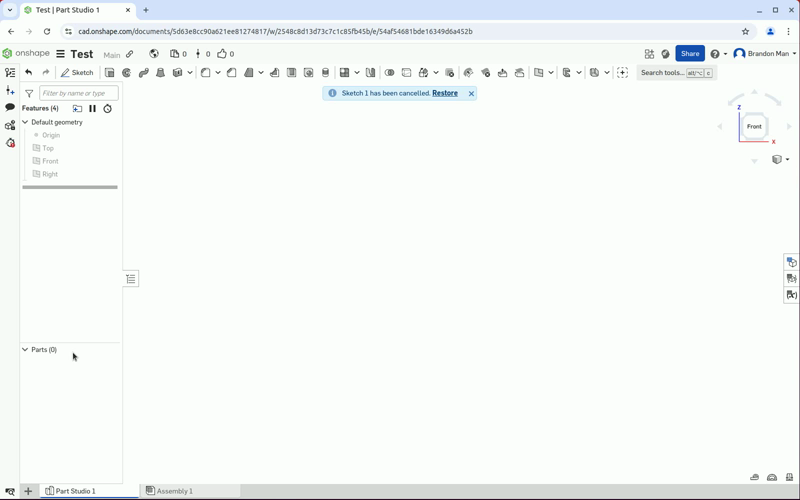
key(shift+s)
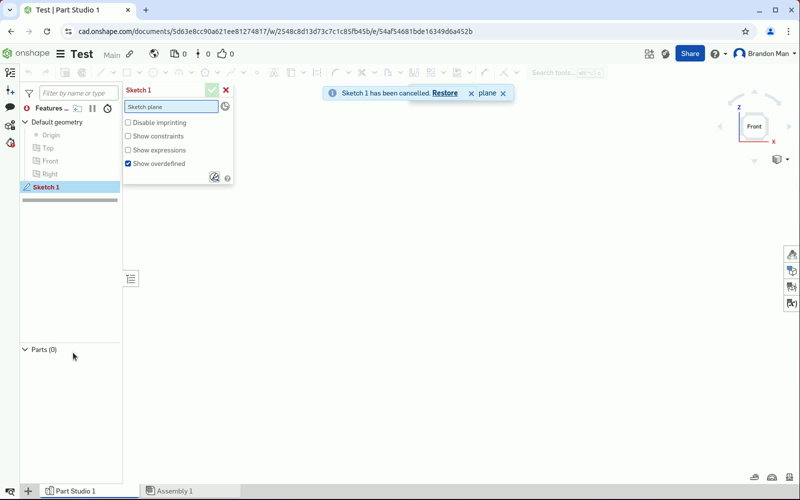
mouse_move(73, 163)
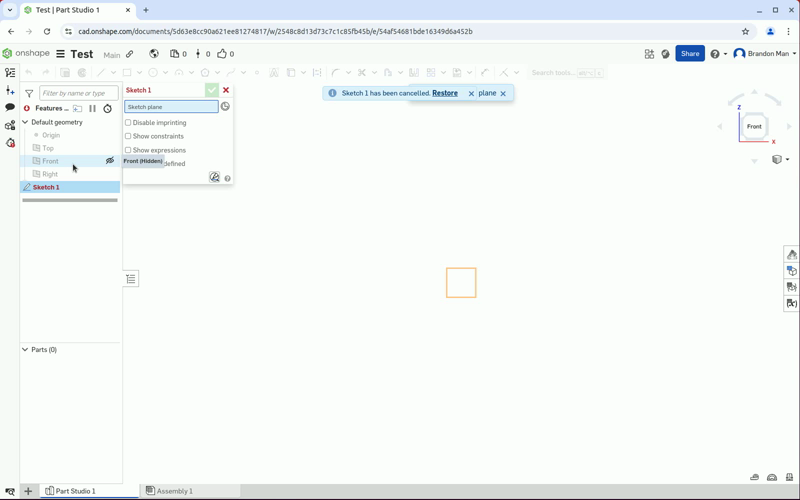
click(73, 163)
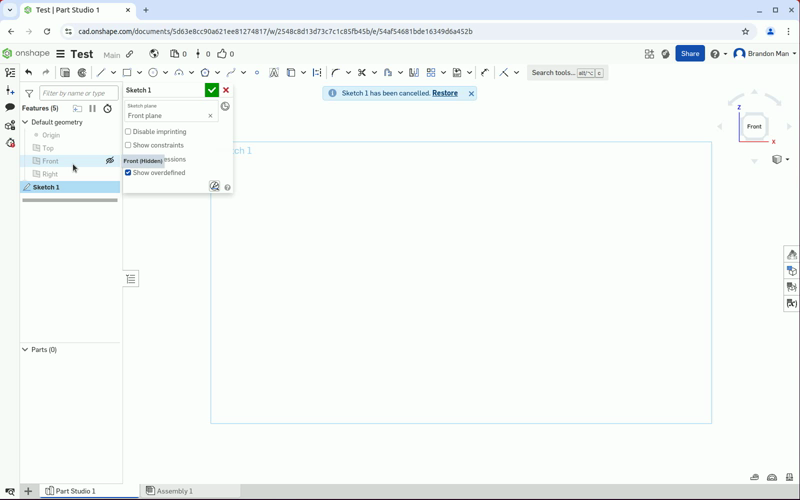
mouse_move(73, 352)
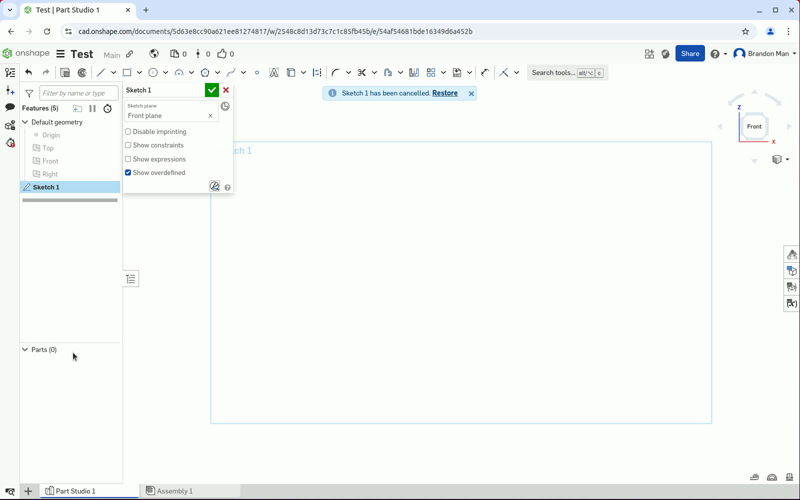
key(y)
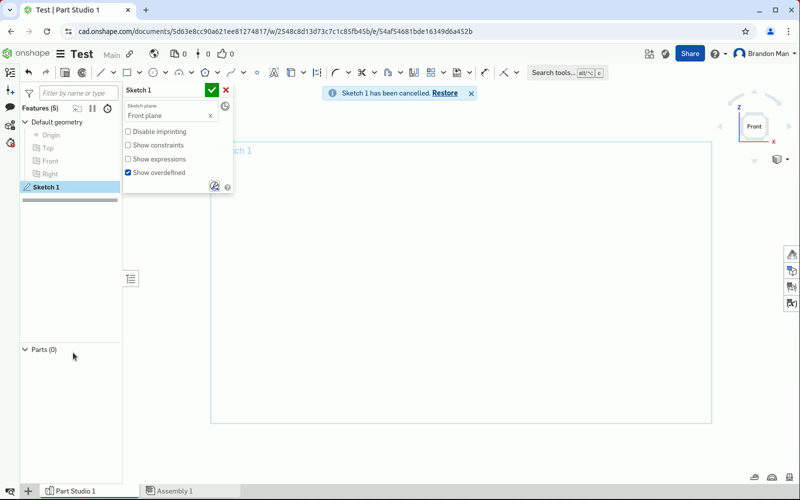
key(l)
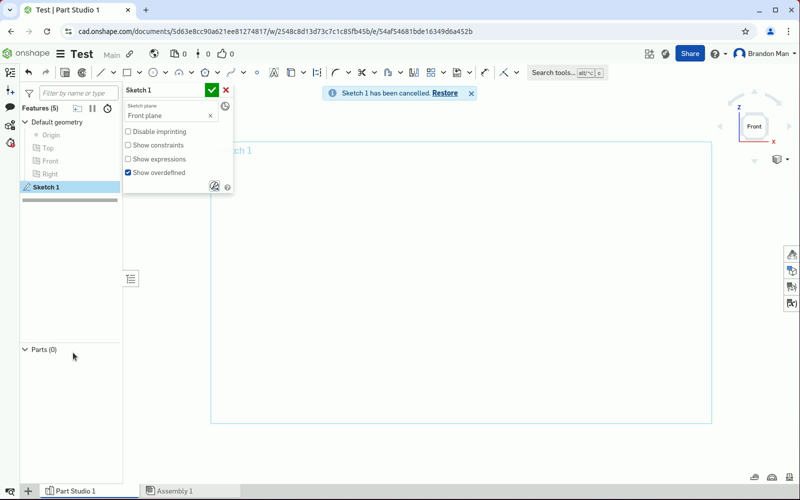
key_down(shift)
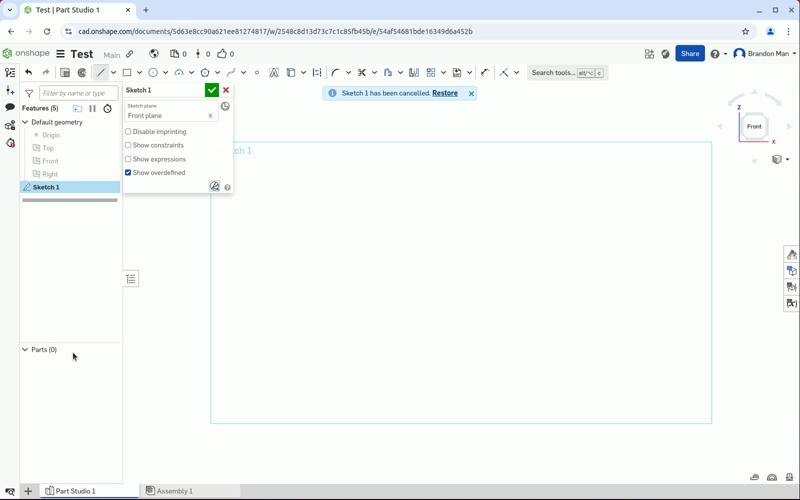
mouse_move(460, 282)
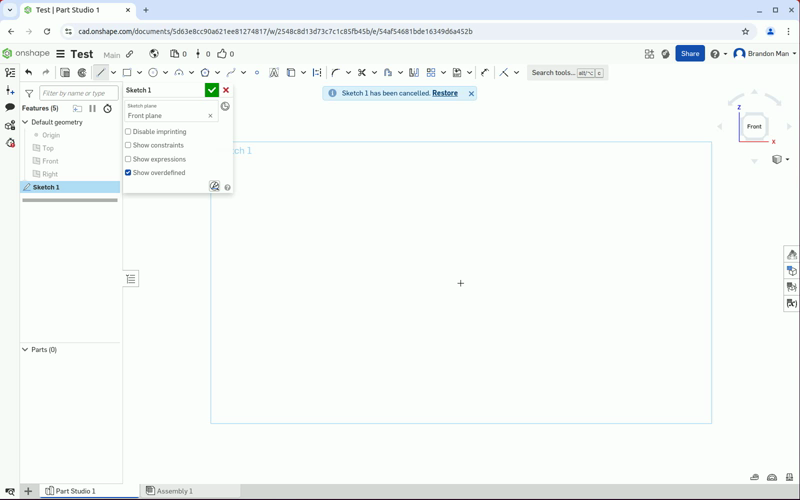
click(460, 282)
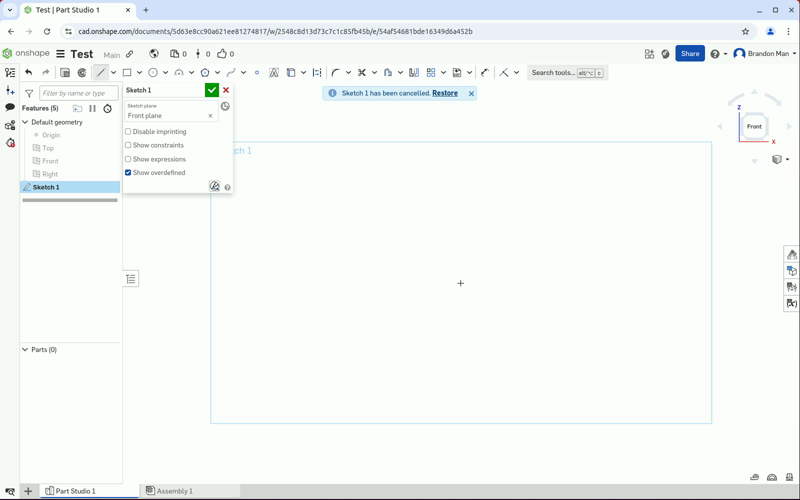
key_up(shift)
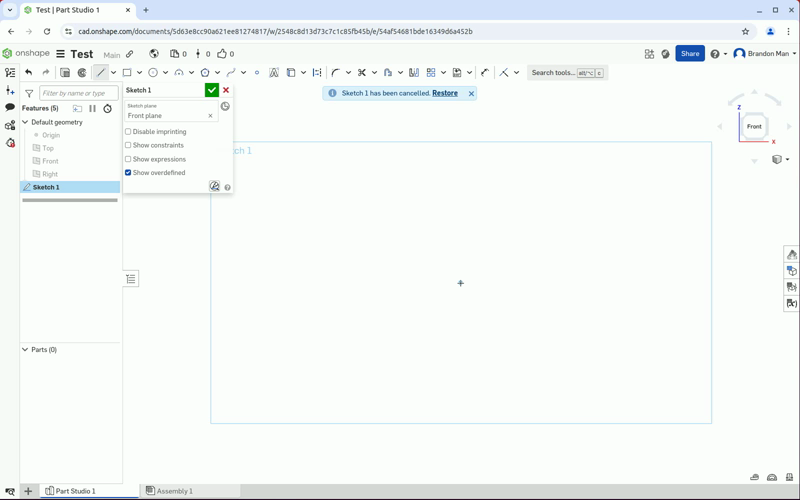
key_down(shift)
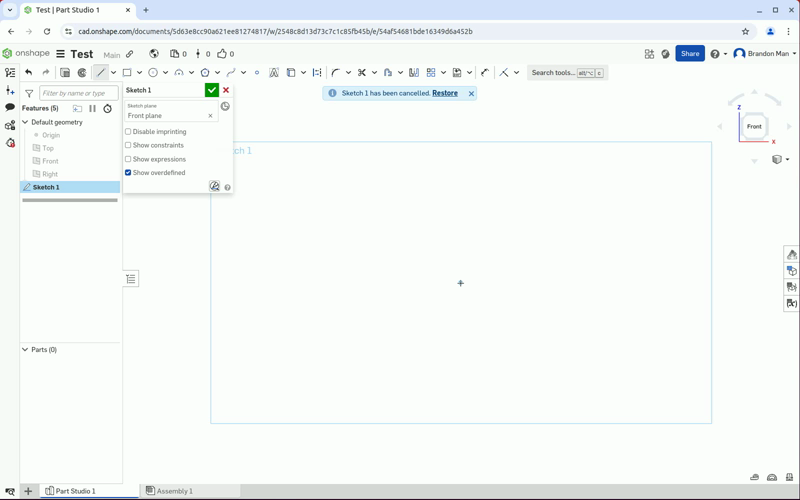
mouse_move(573, 282)
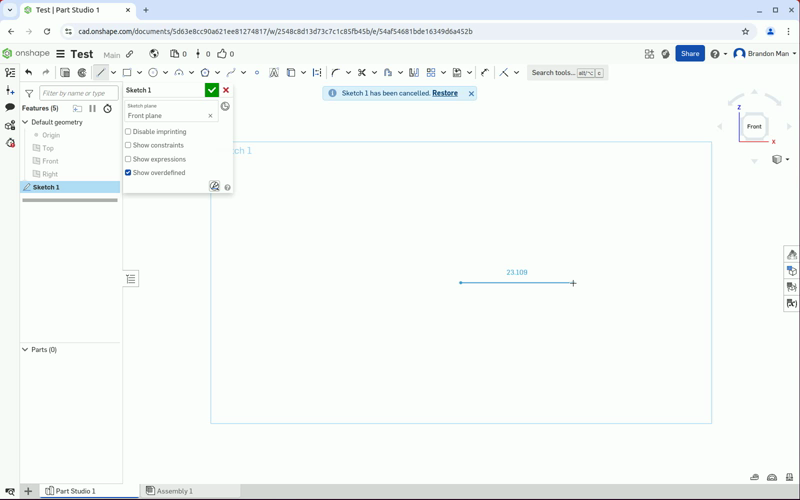
click(573, 282)
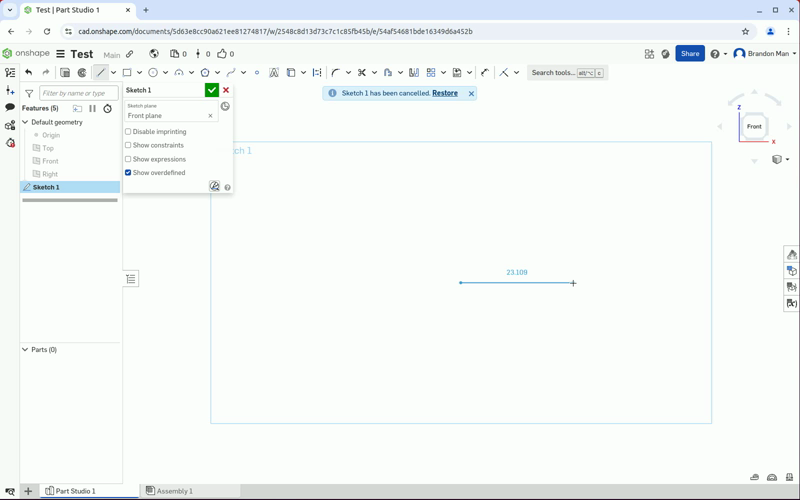
key_up(shift)
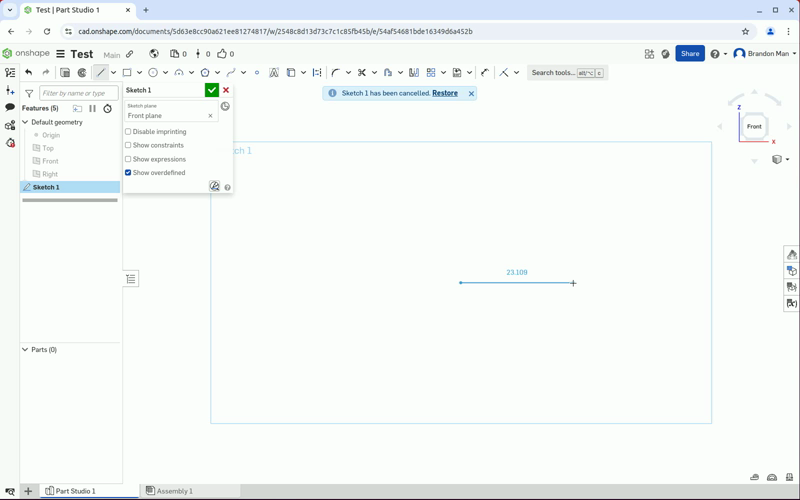
key_down(shift)
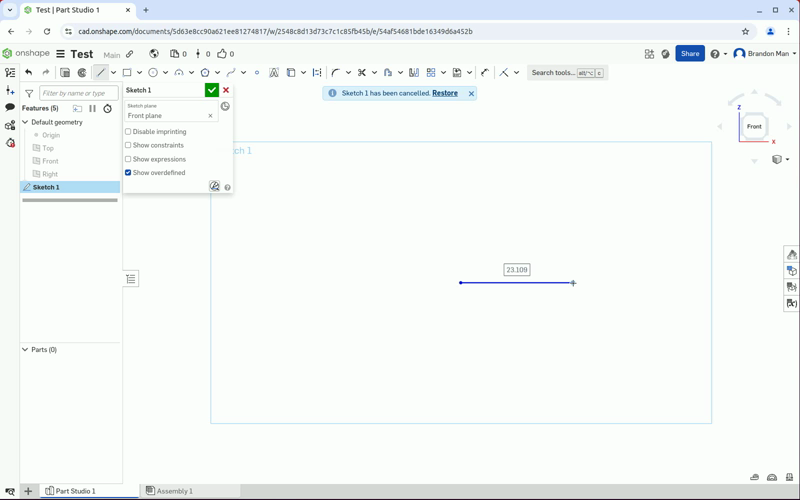
mouse_move(517, 208)
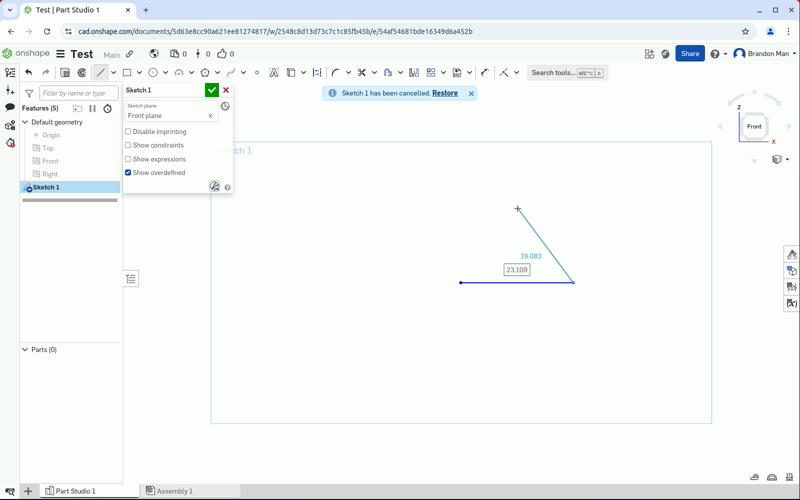
click(517, 208)
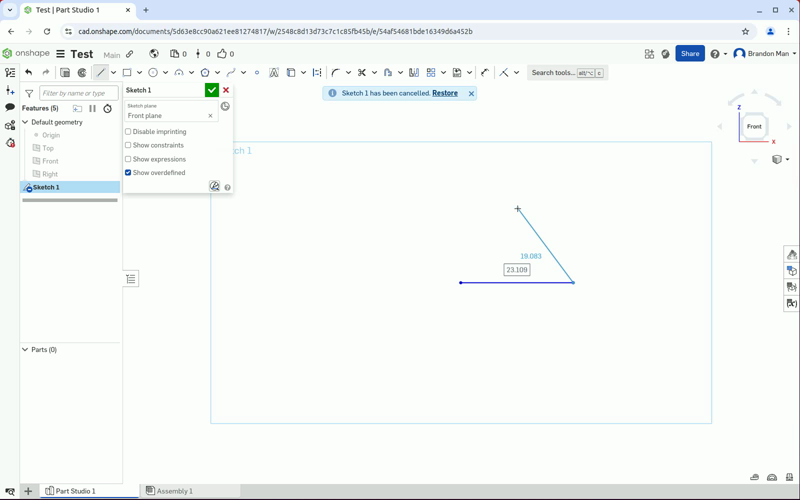
key_up(shift)
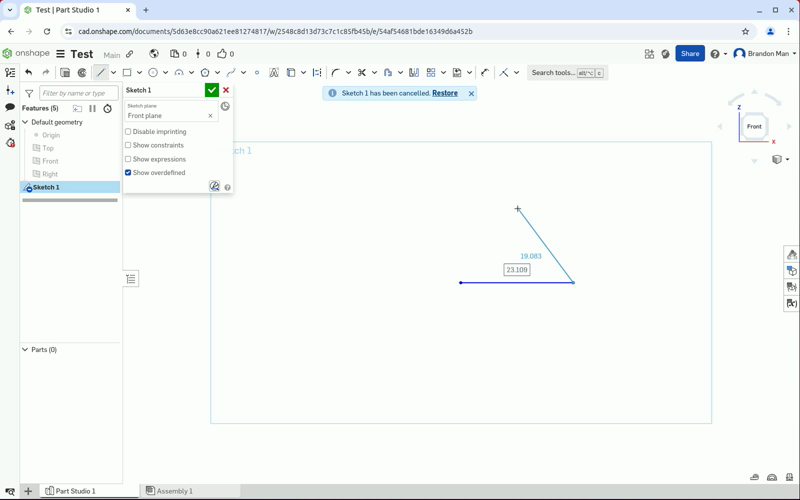
key_down(shift)
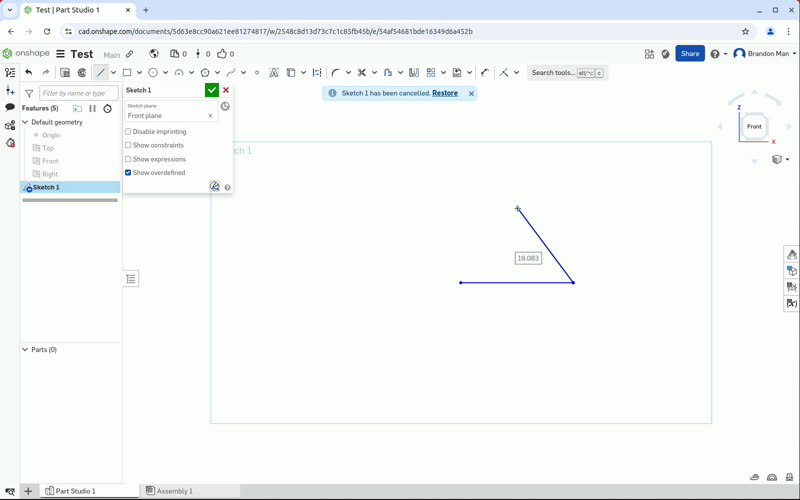
mouse_move(547, 208)
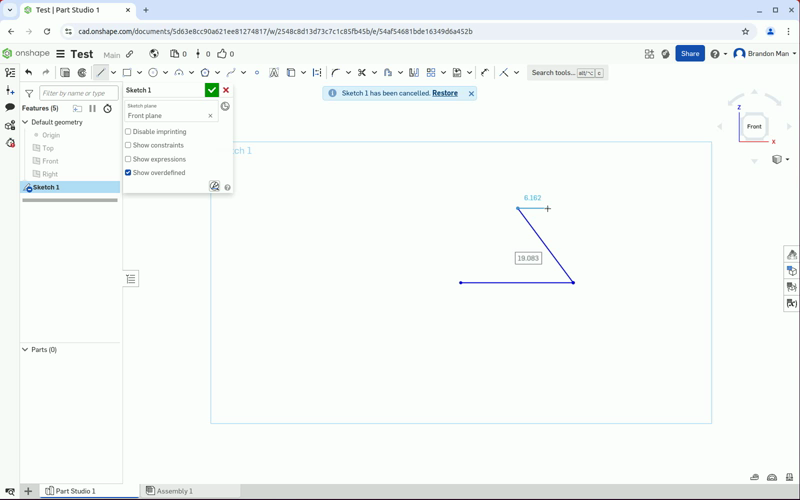
mouse_move(460, 208)
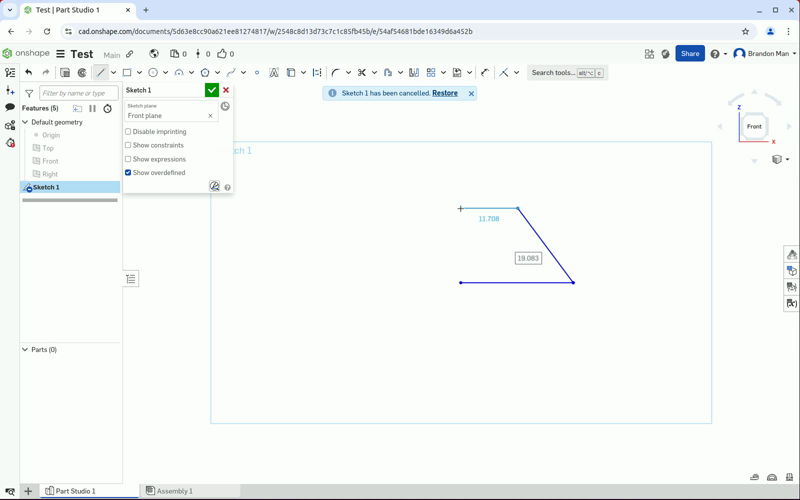
click(460, 208)
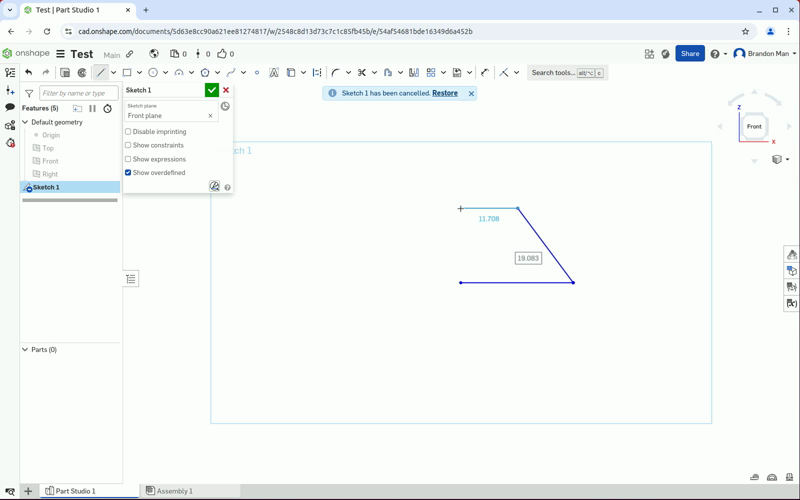
key_up(shift)
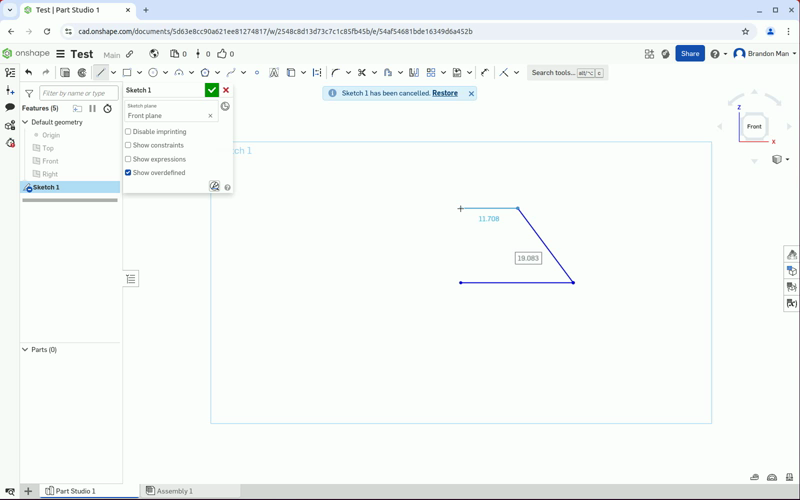
key_down(shift)
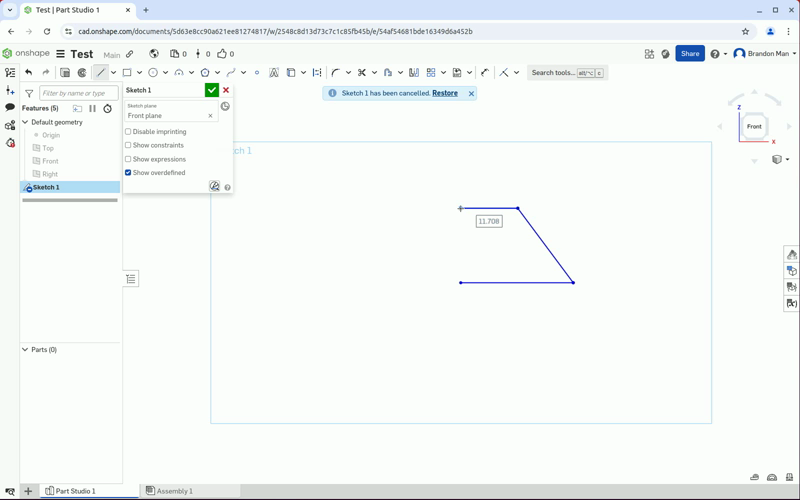
mouse_move(460, 282)
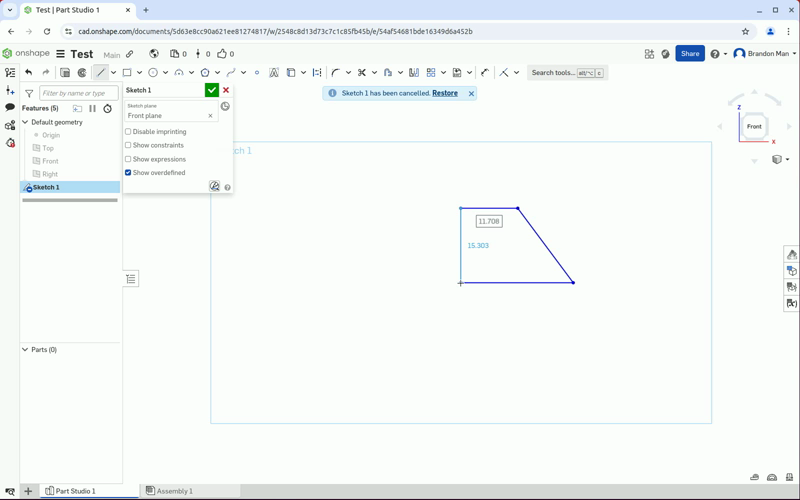
key_up(shift)
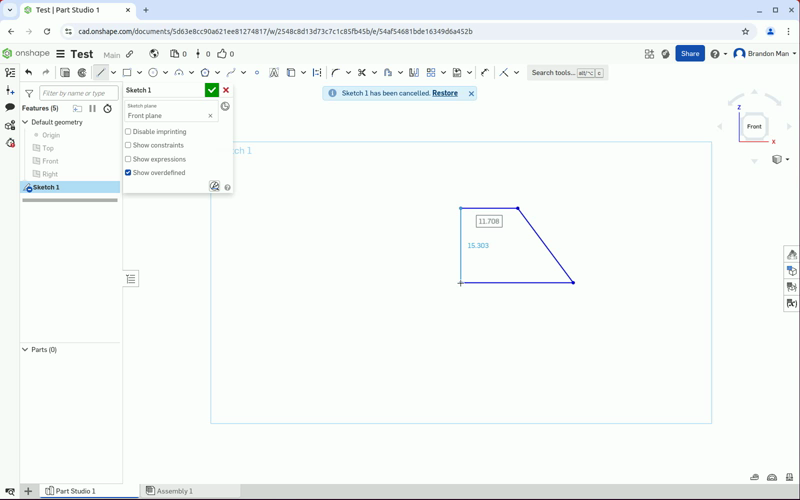
click(460, 282)
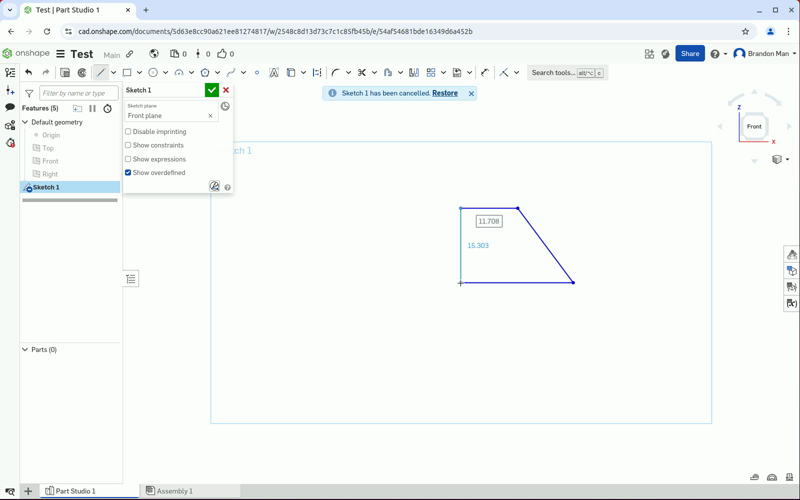
key(esc)
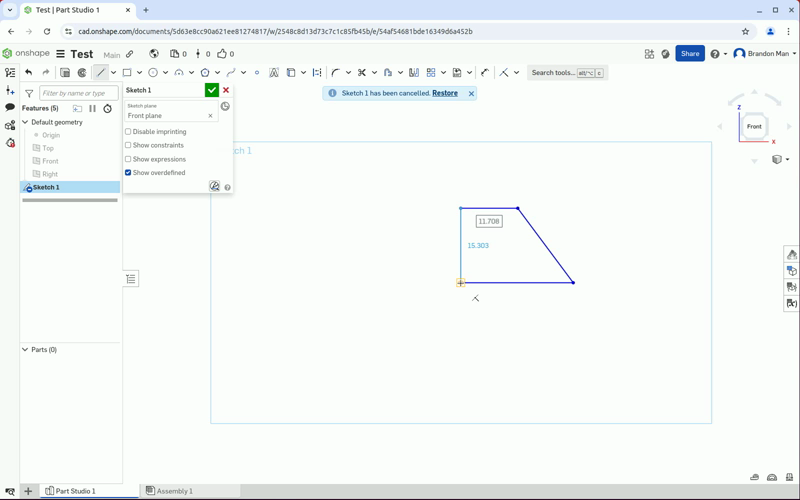
mouse_move(528, 278)
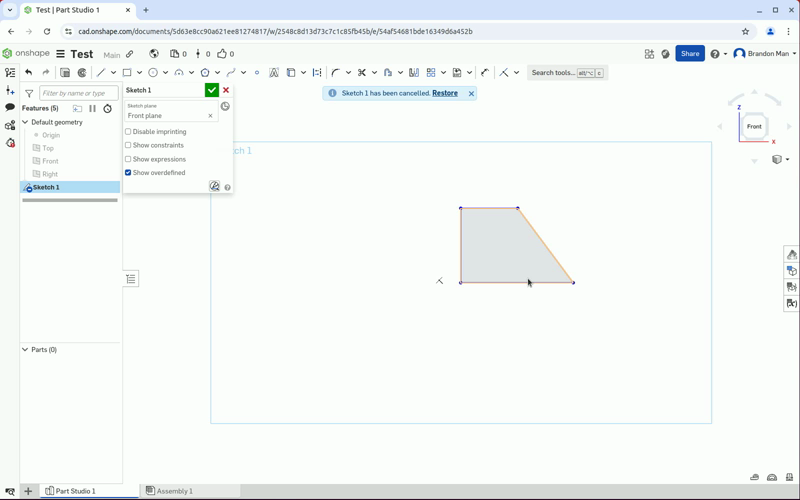
click(528, 278)
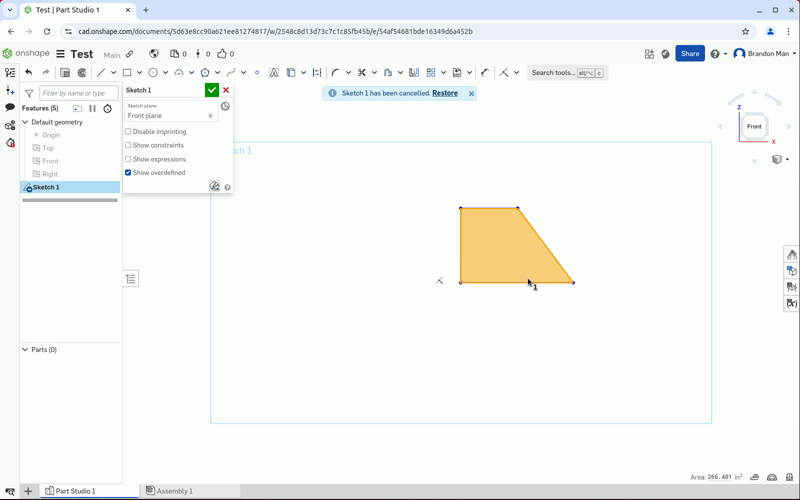
mouse_move(73, 352)
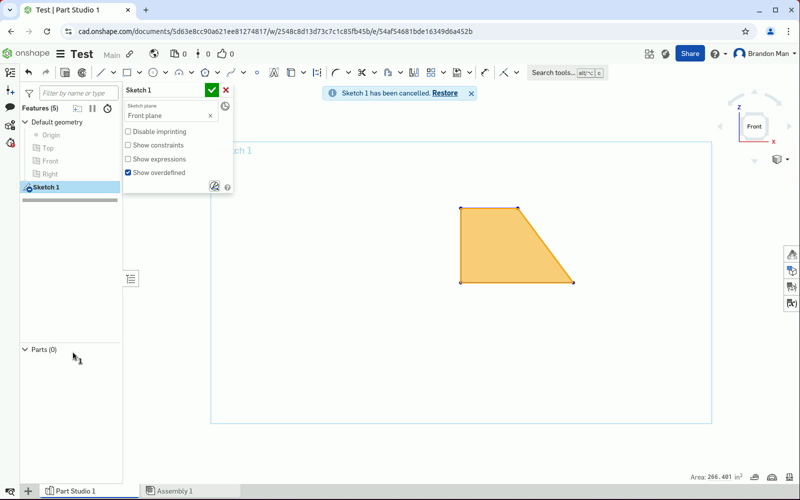
key(shift+y)
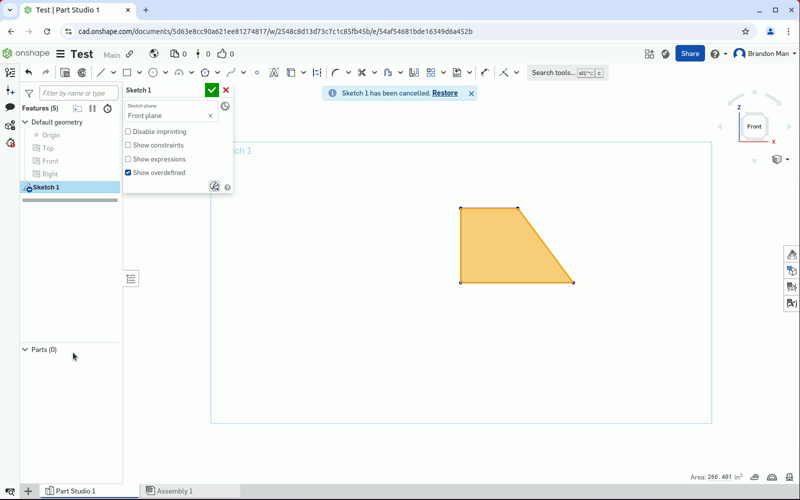
key(shift+e)
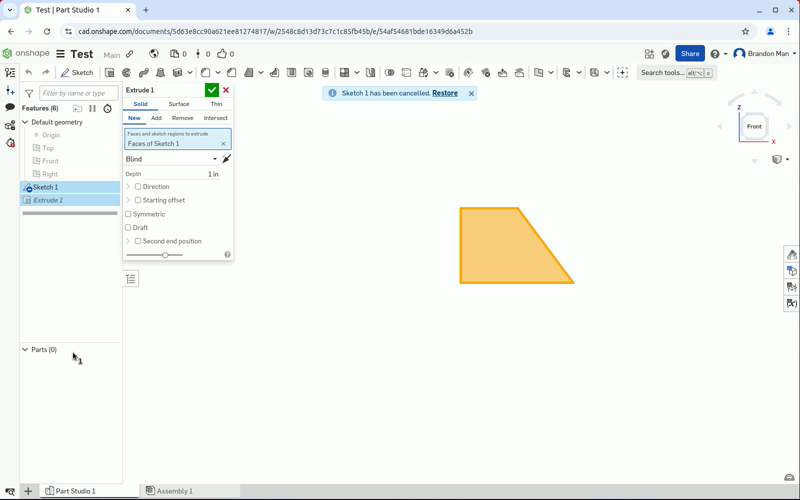
mouse_move(143, 106)
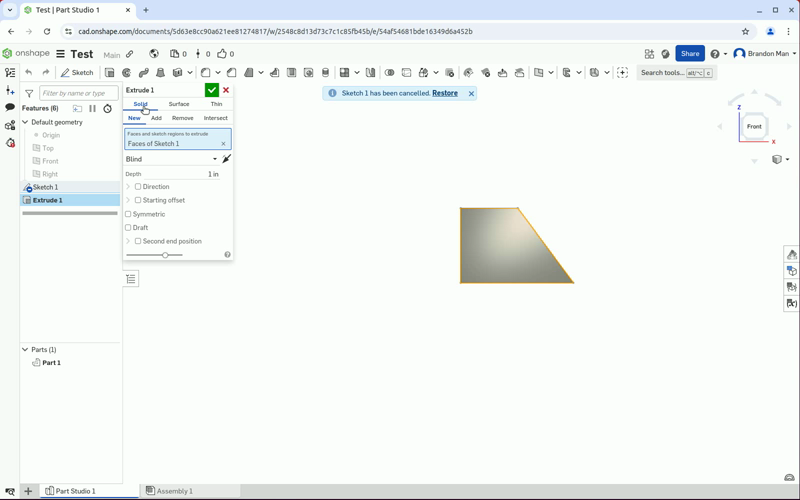
click(143, 106)
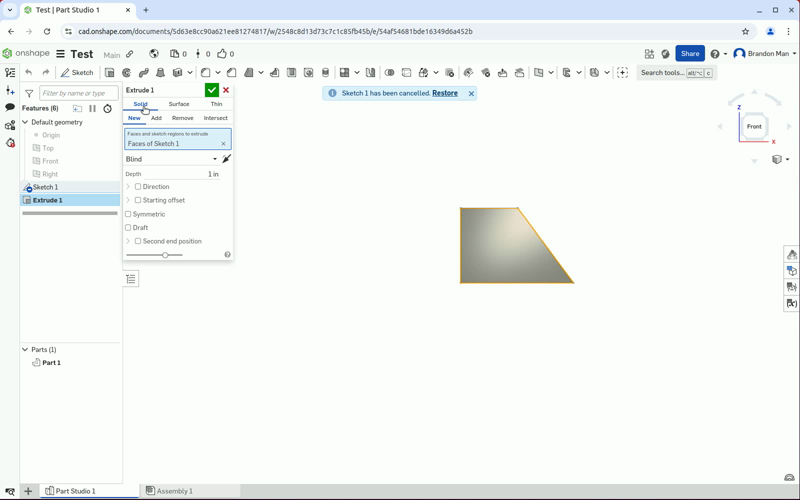
mouse_move(137, 120)
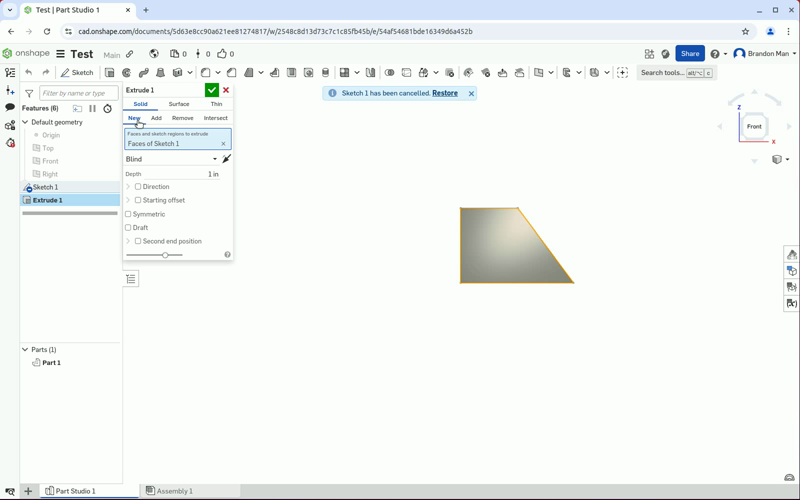
click(137, 120)
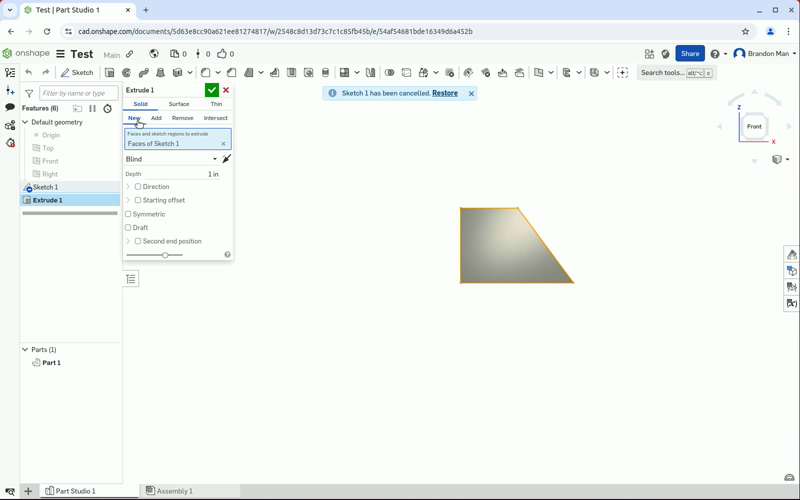
key(tab, 4)
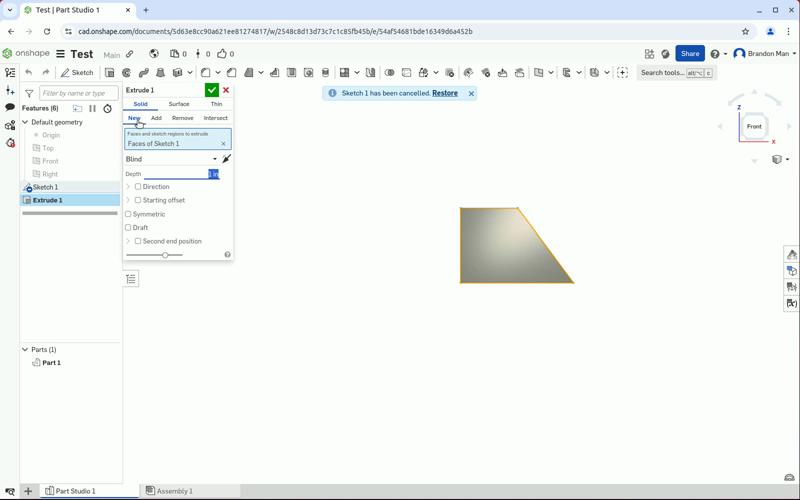
text(-15.405)
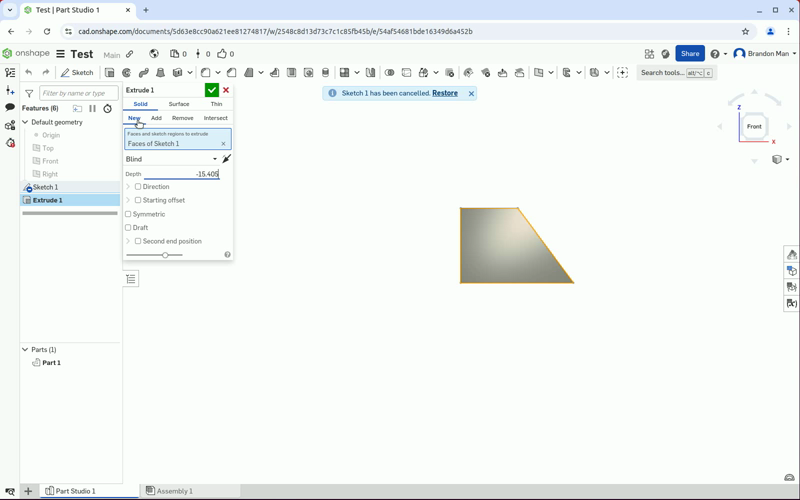
key(enter)
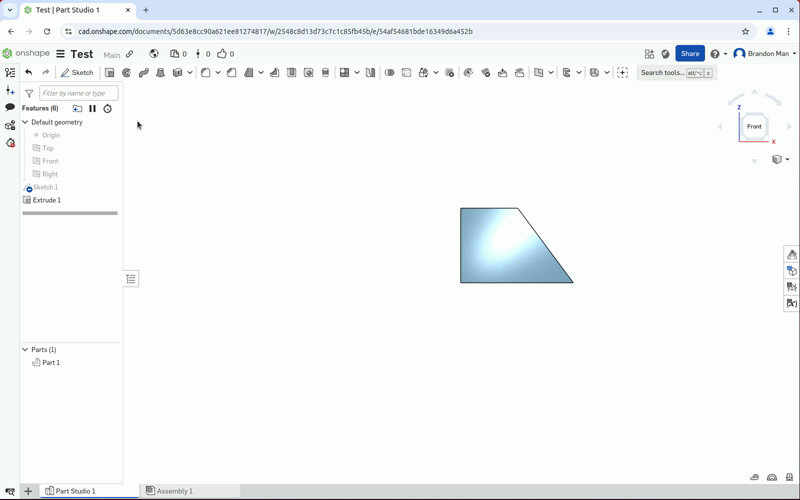
key(shift+h)
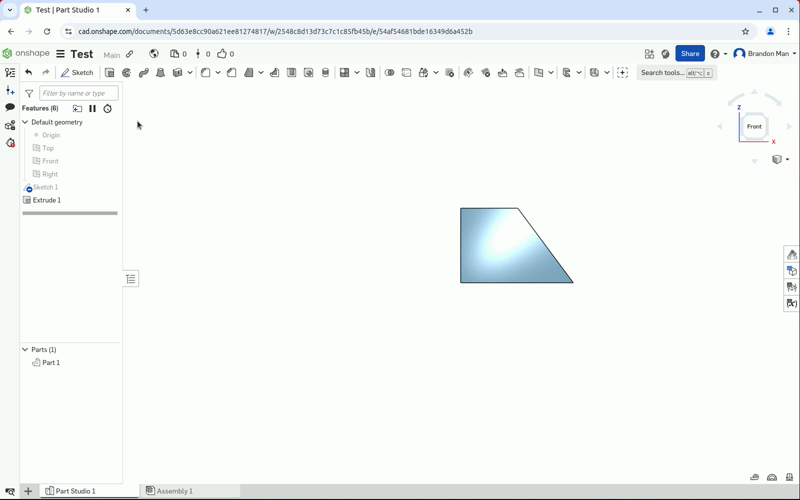
key(shift+h)
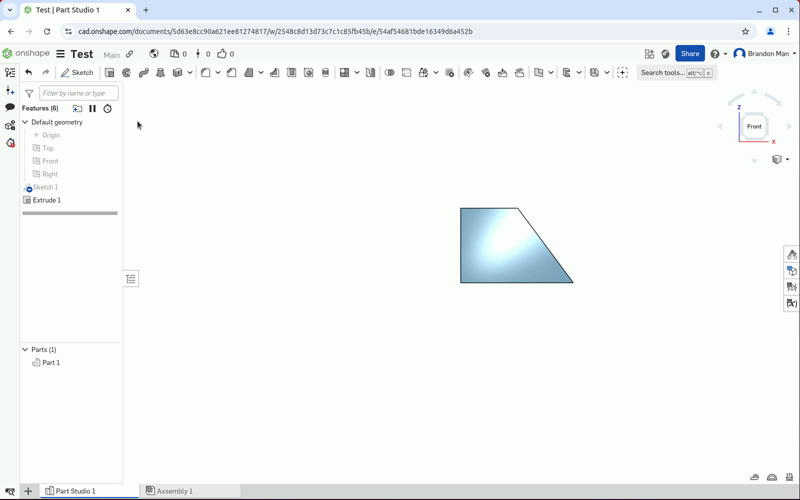
mouse_move(73, 189)
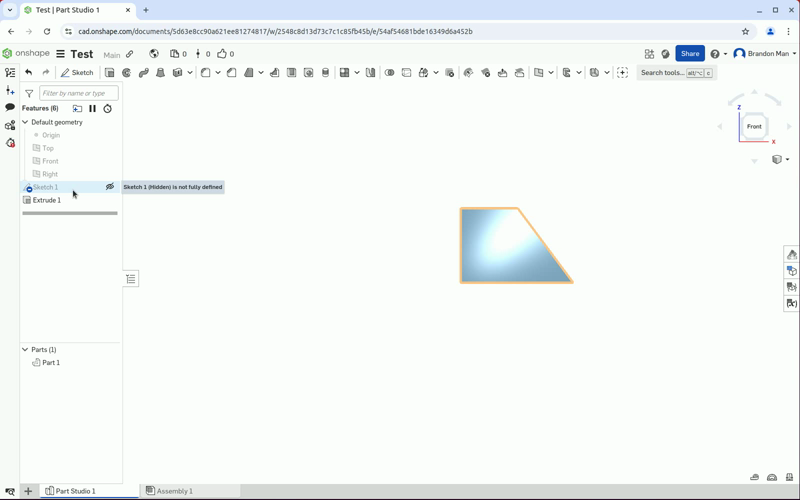
click(73, 189)
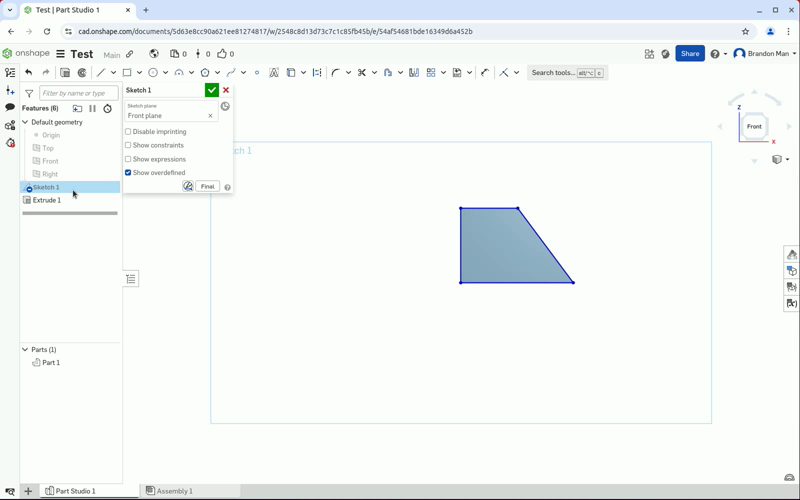
mouse_move(229, 92)
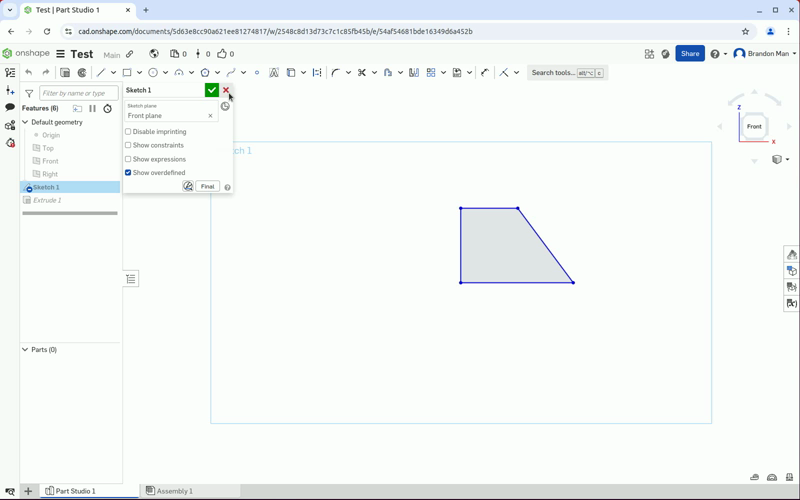
click(229, 92)
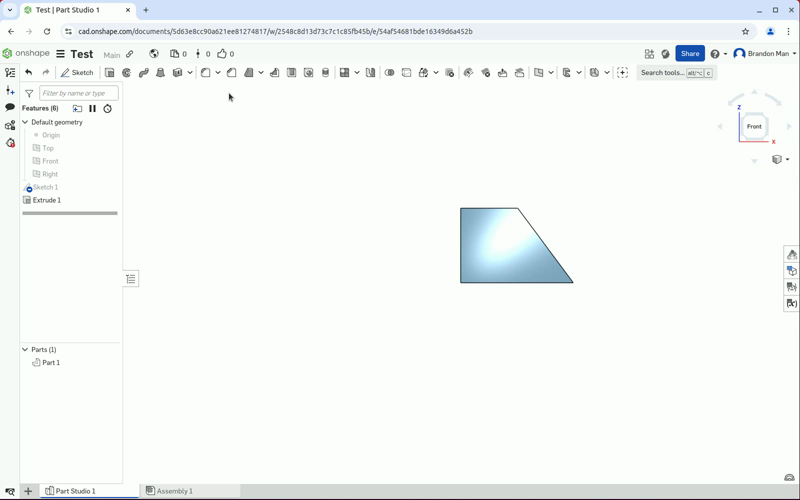
mouse_move(73, 352)
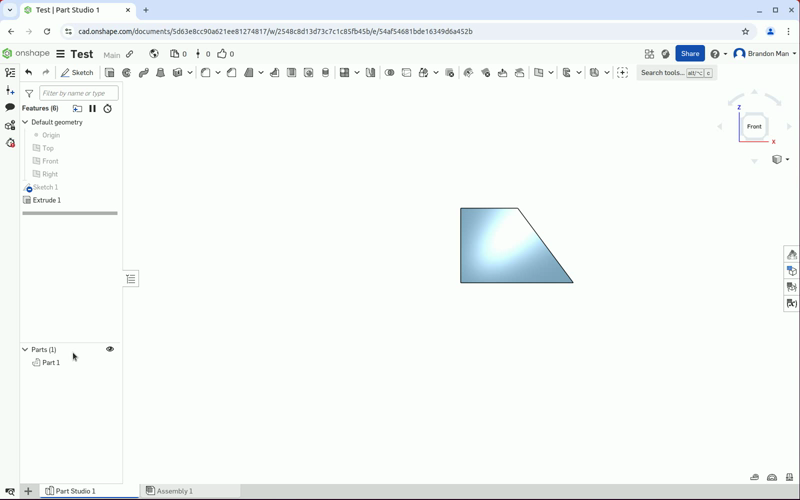
key(y)
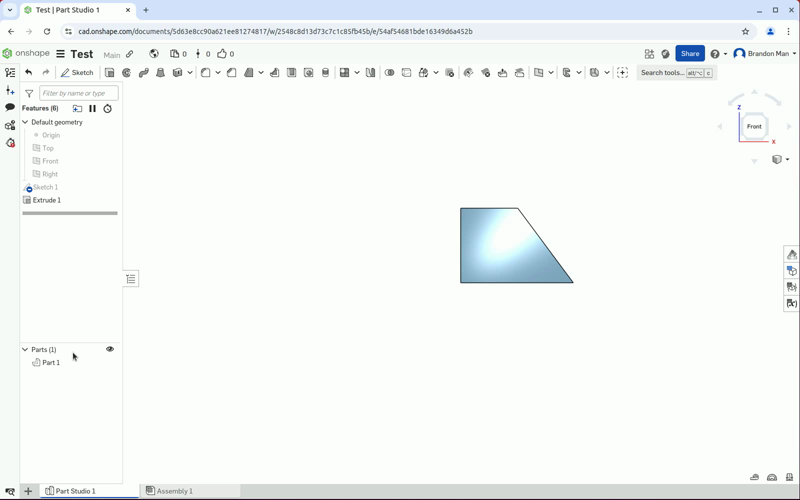
key(shift+p)
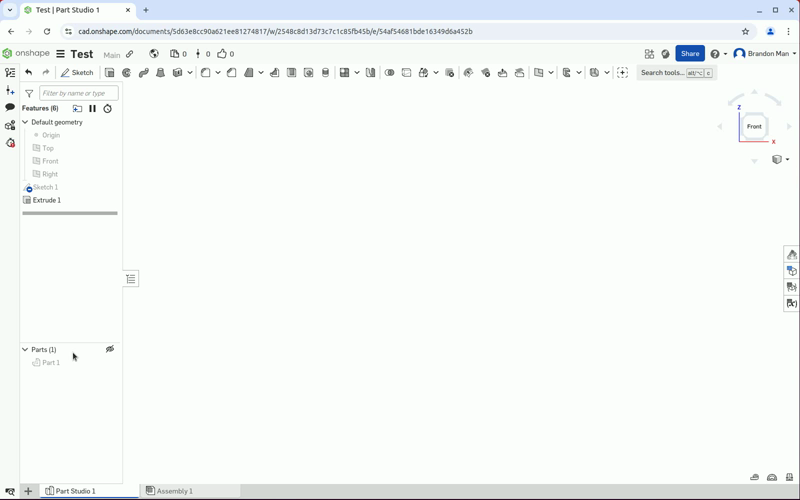
key(space)
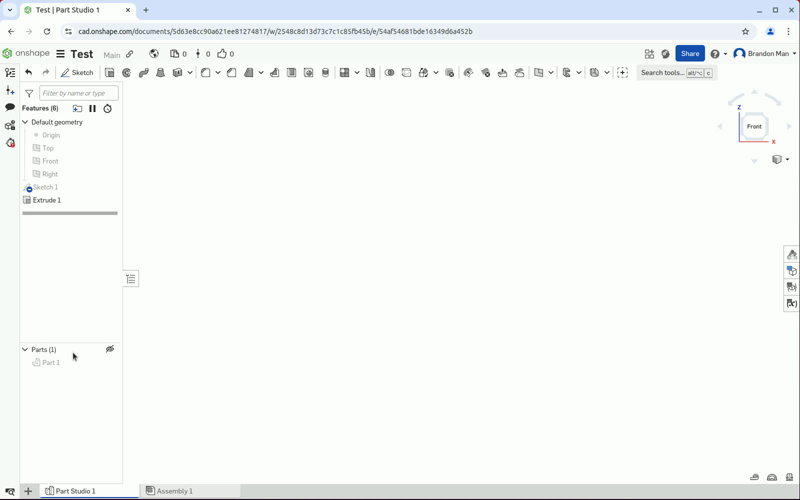
key_down(shift)
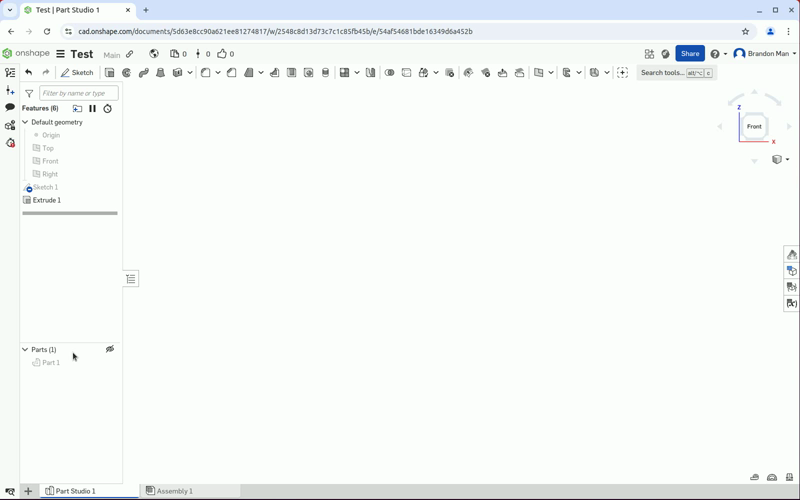
key(left)
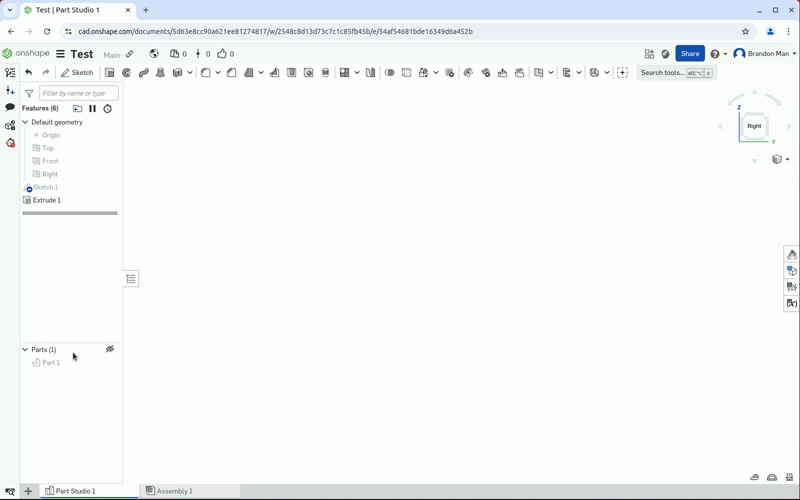
key_up(shift)
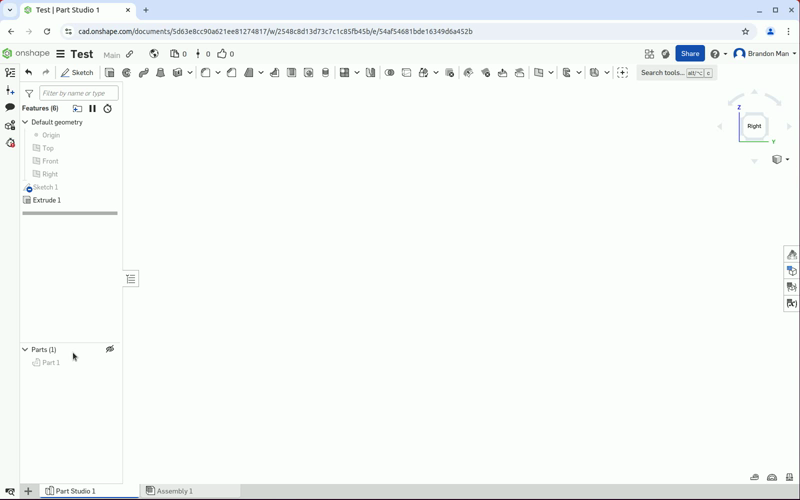
mouse_move(73, 352)
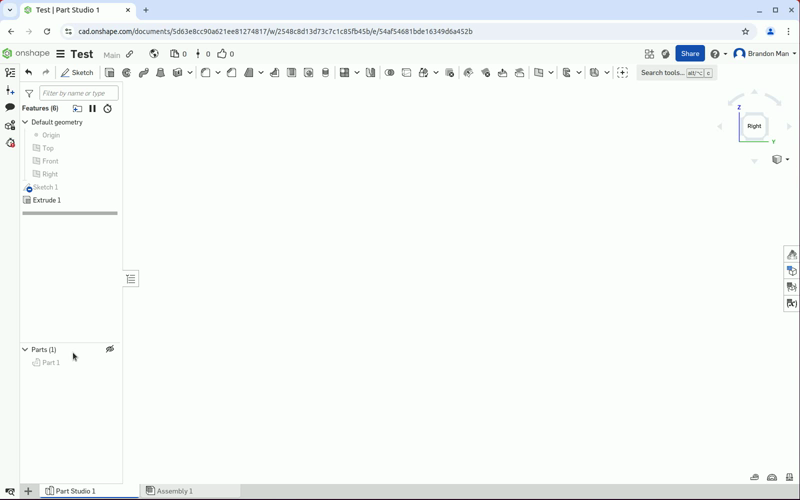
key(shift+y)
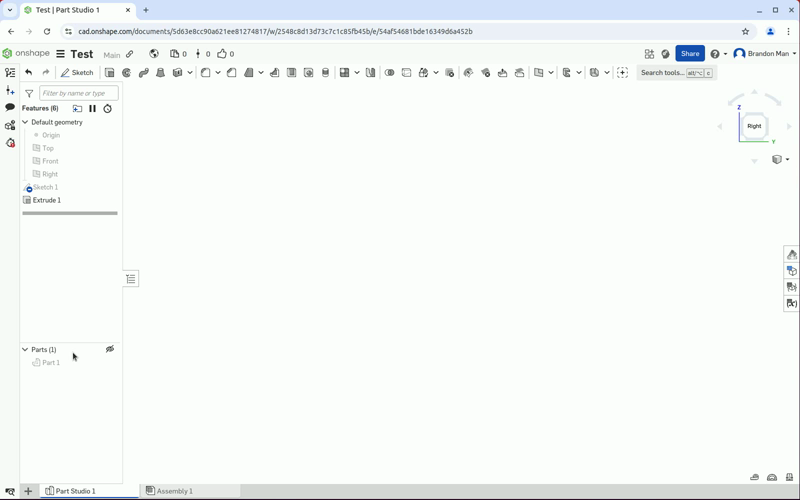
key(shift+s)
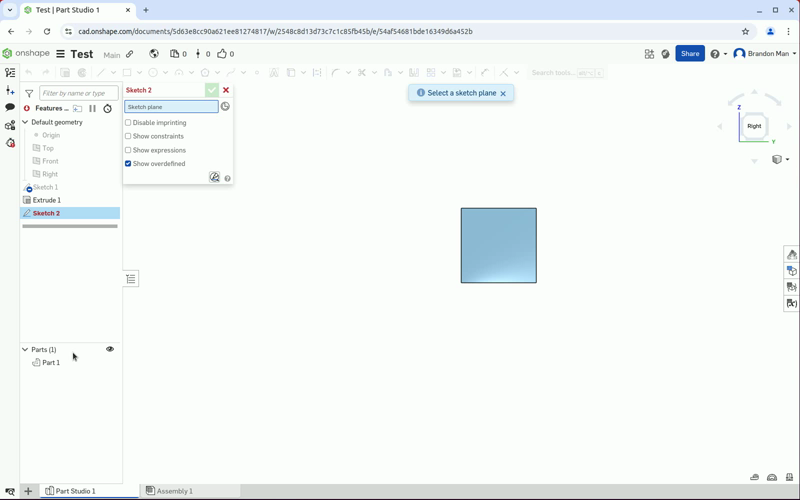
mouse_move(73, 176)
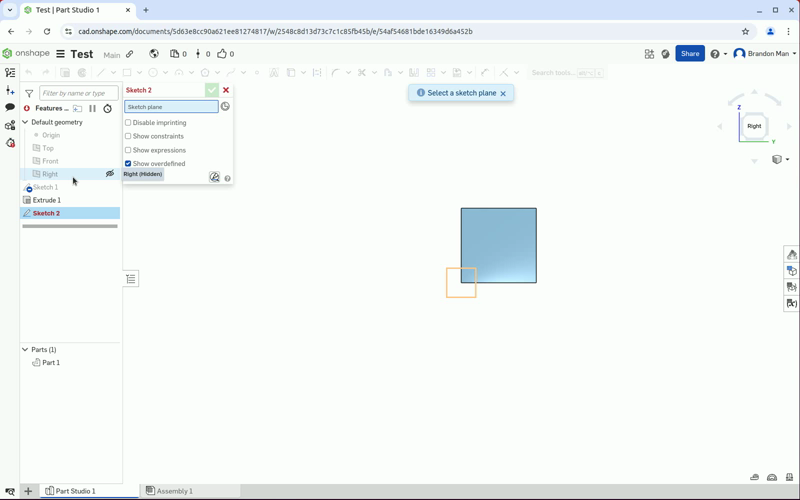
click(73, 176)
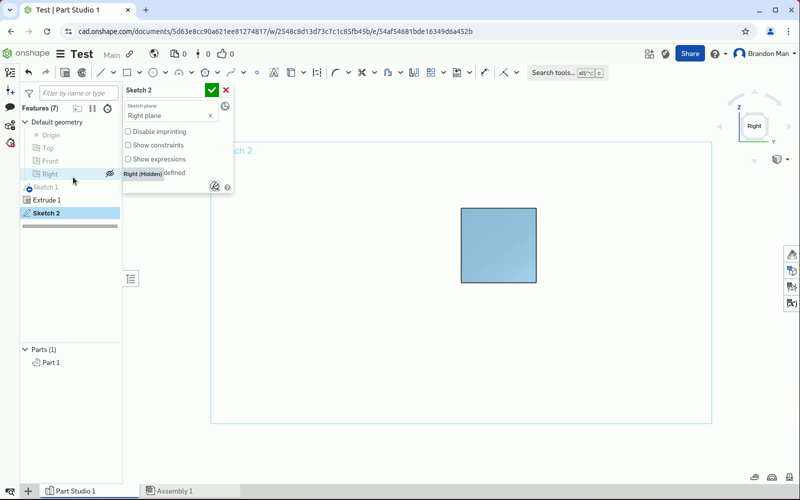
mouse_move(73, 352)
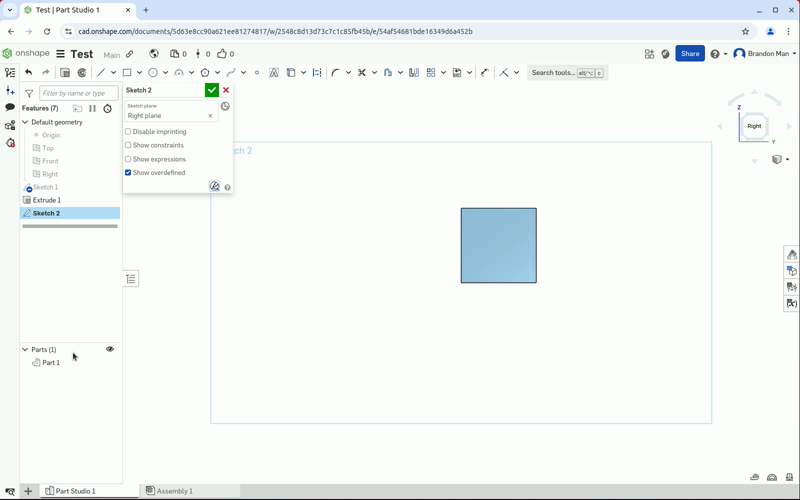
key(y)
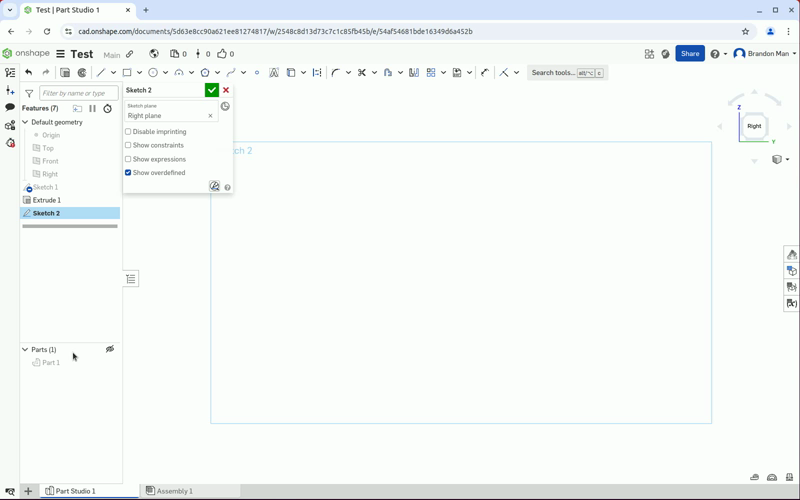
key(l)
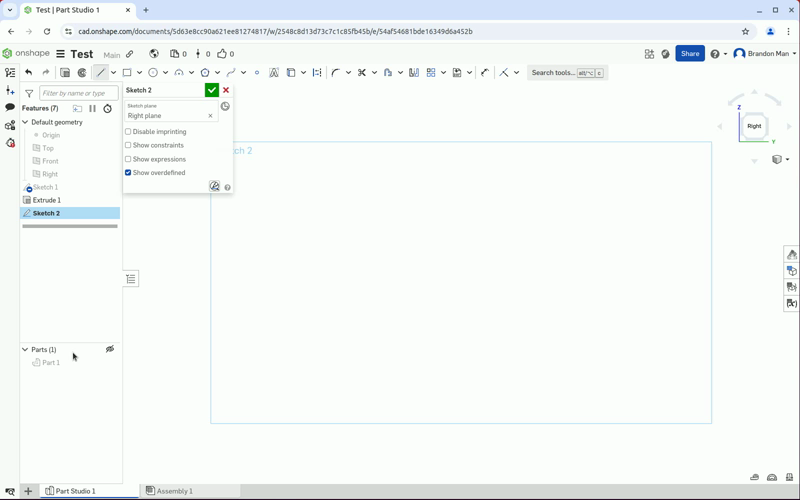
key_down(shift)
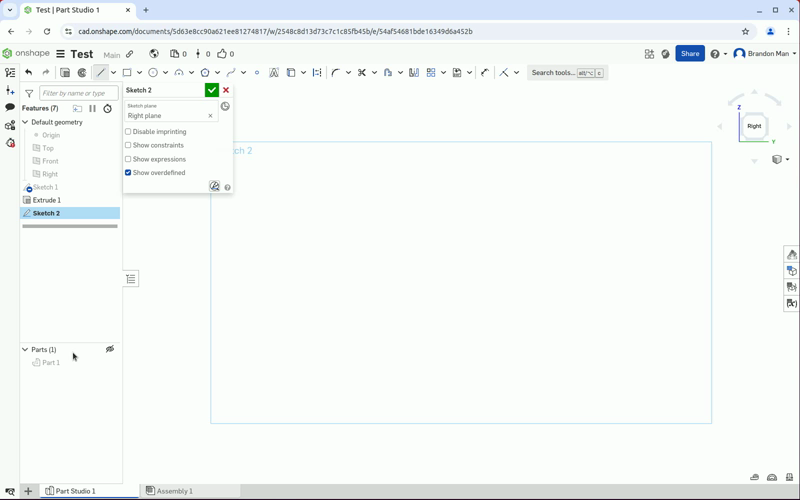
mouse_move(479, 245)
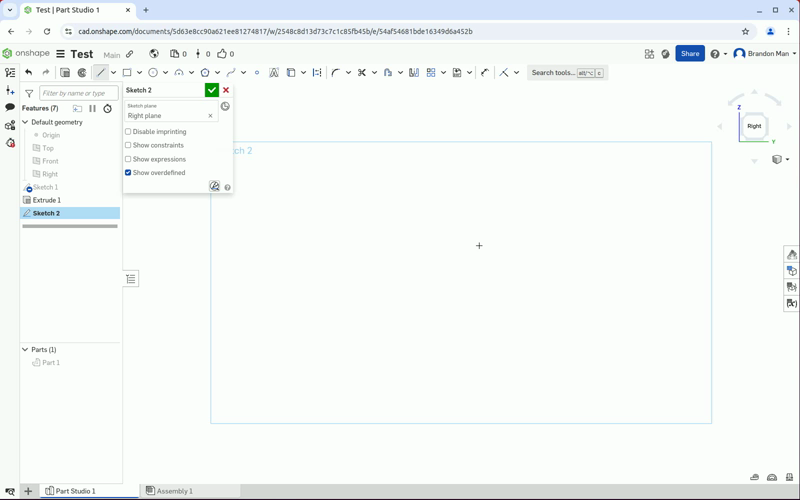
click(479, 245)
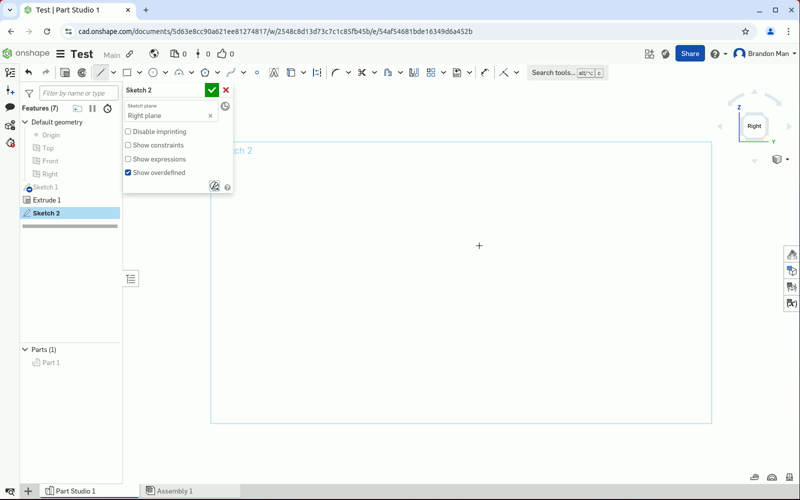
key_up(shift)
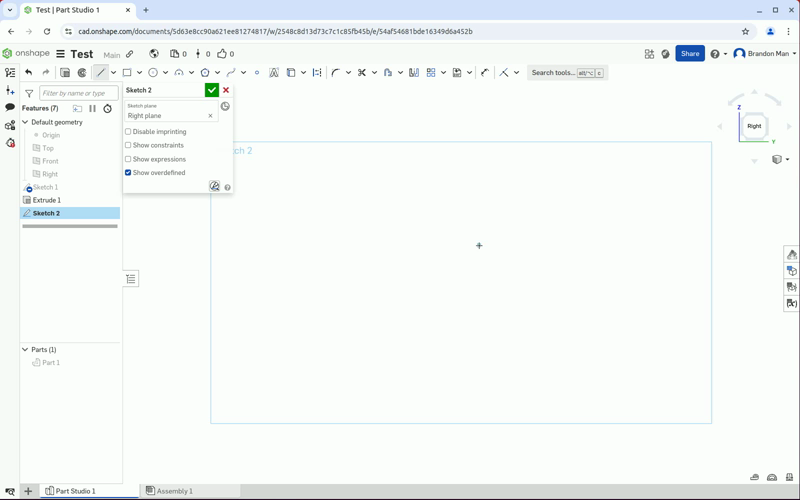
key_down(shift)
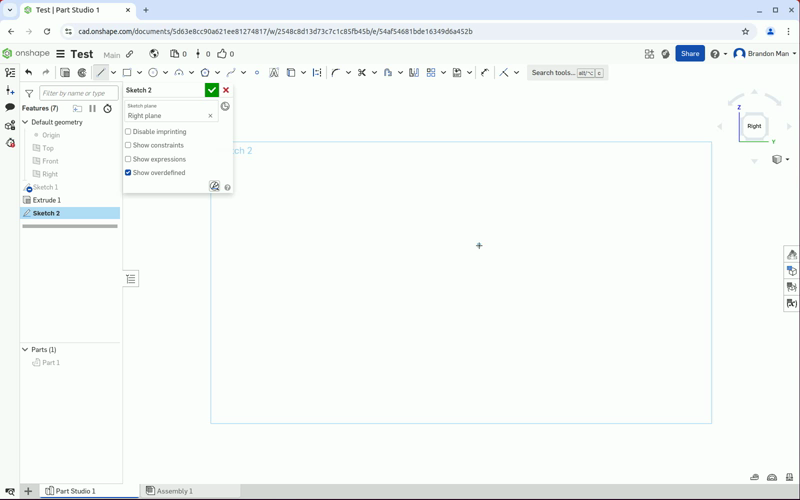
mouse_move(509, 245)
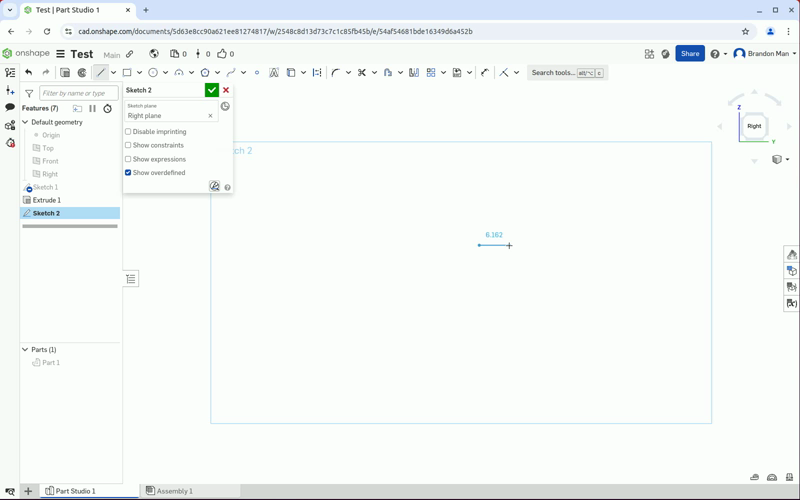
mouse_move(517, 245)
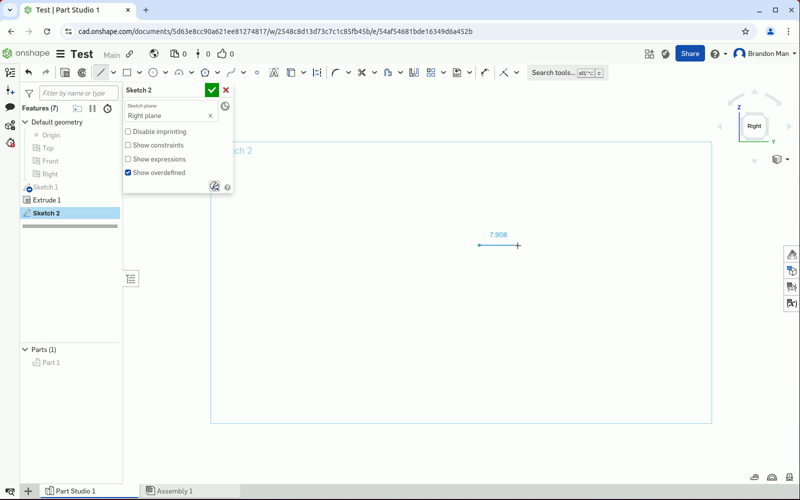
click(517, 245)
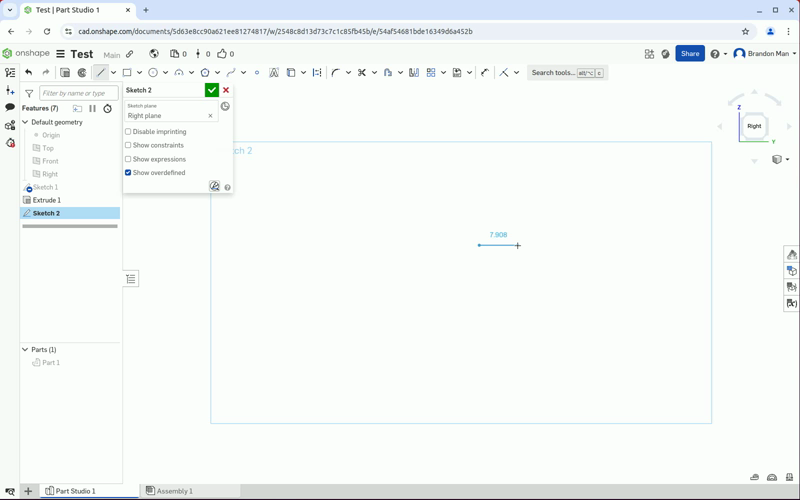
key_up(shift)
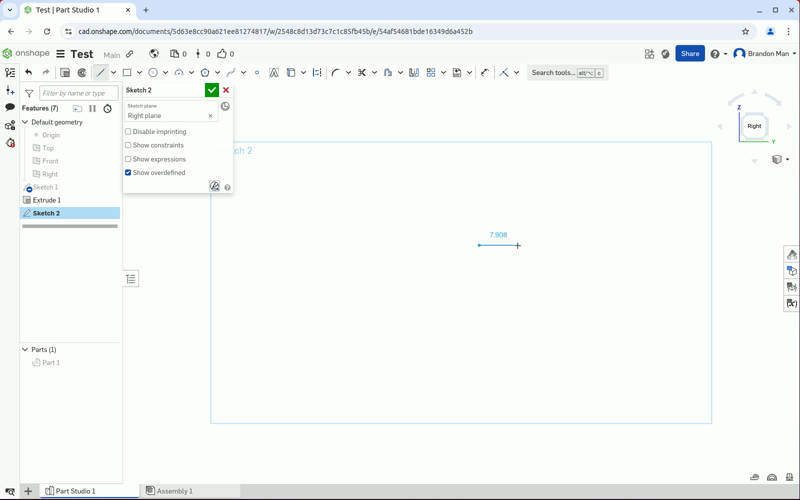
key_down(shift)
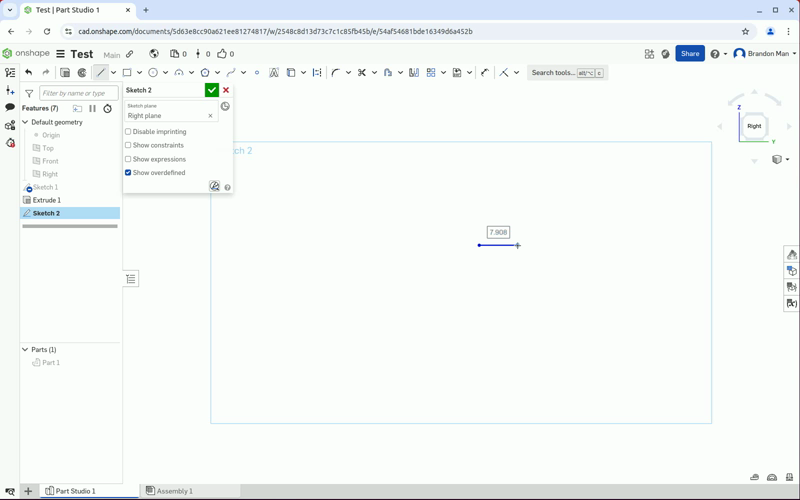
mouse_move(547, 245)
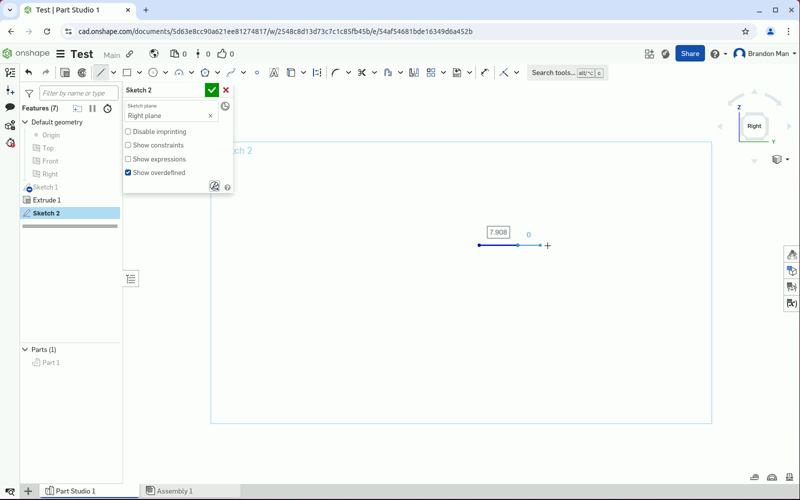
mouse_move(517, 207)
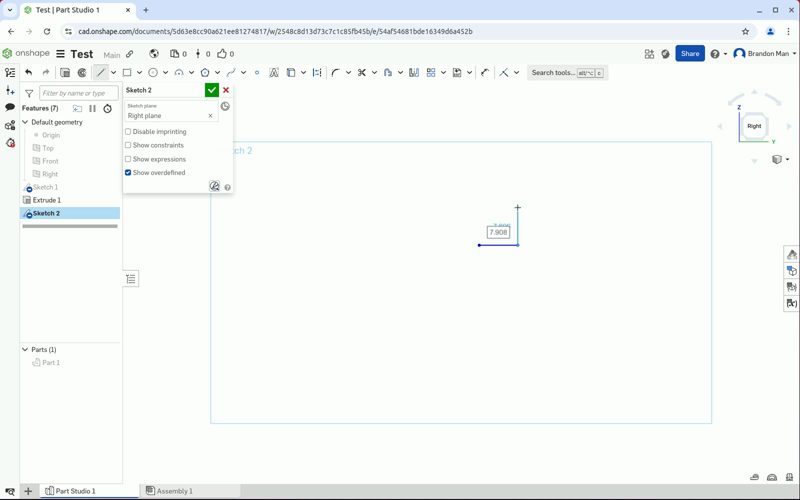
click(517, 207)
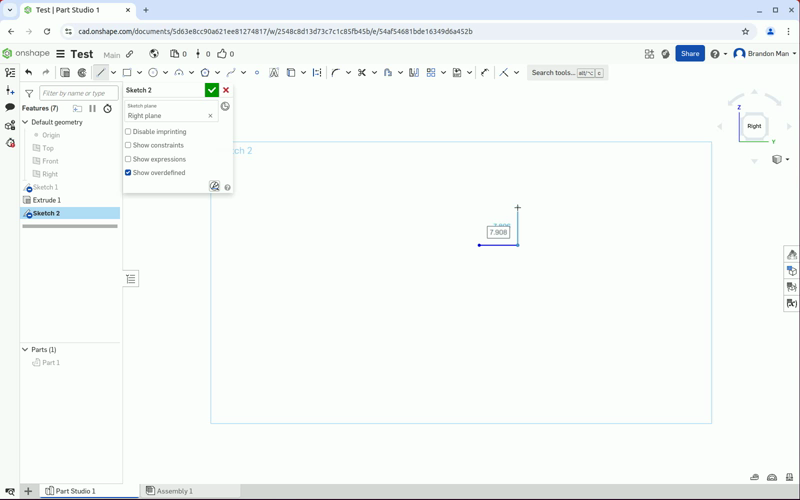
key_up(shift)
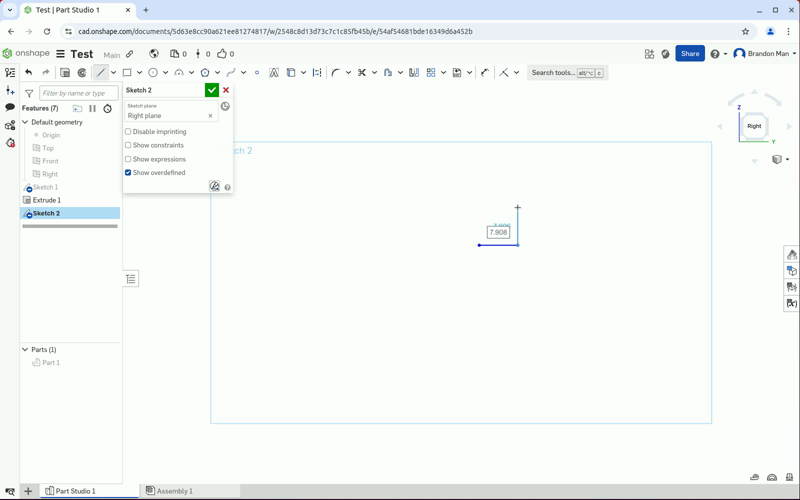
key_down(shift)
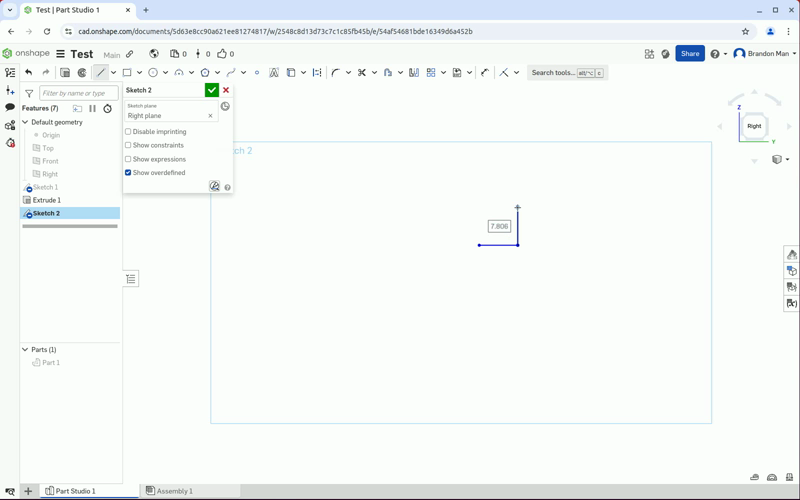
mouse_move(547, 207)
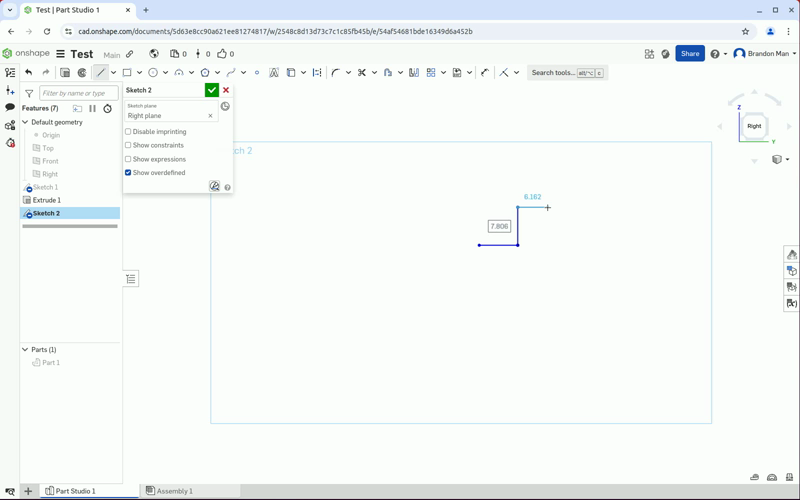
mouse_move(479, 207)
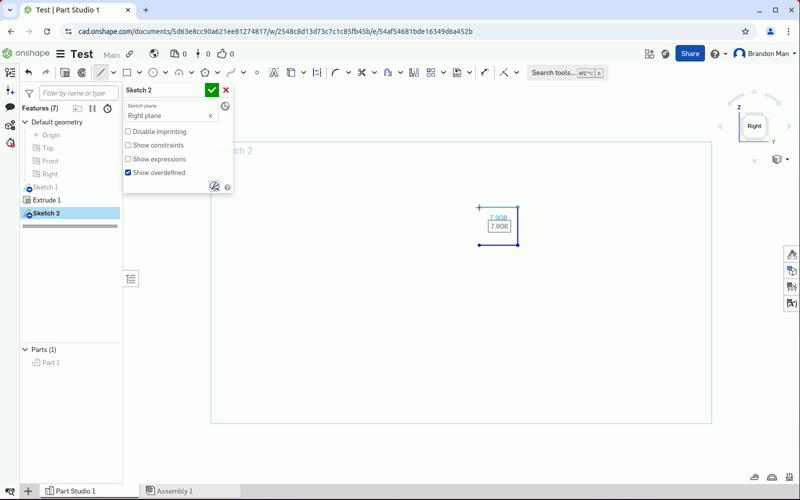
click(479, 207)
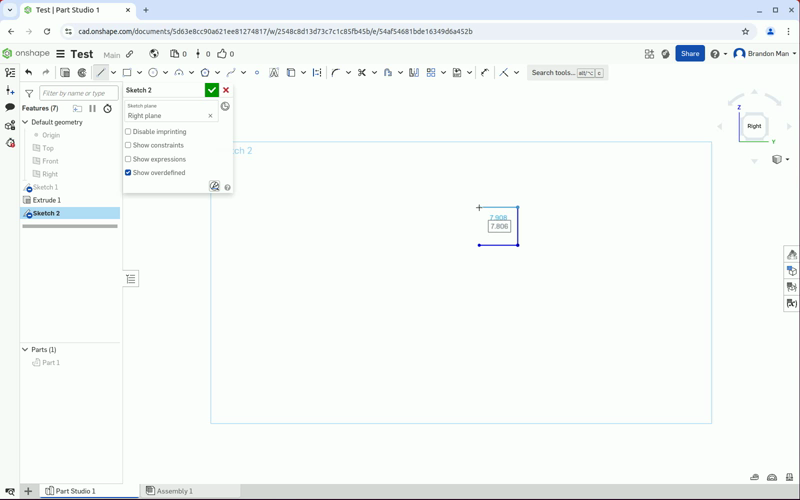
key_up(shift)
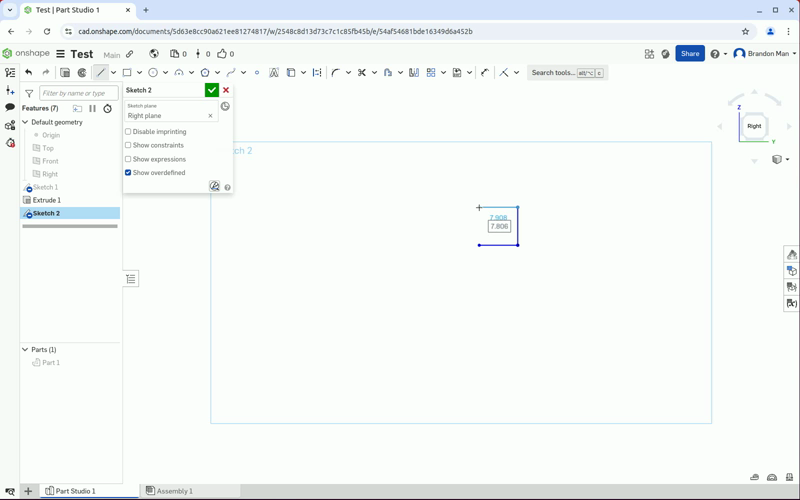
mouse_move(509, 207)
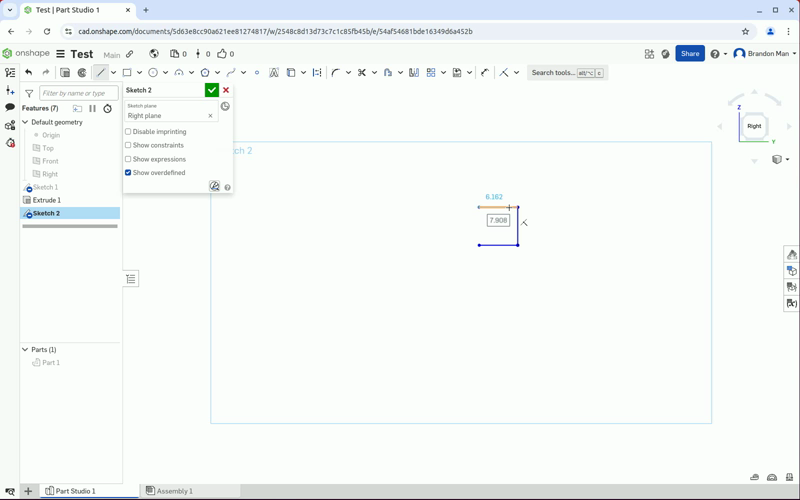
key_down(shift)
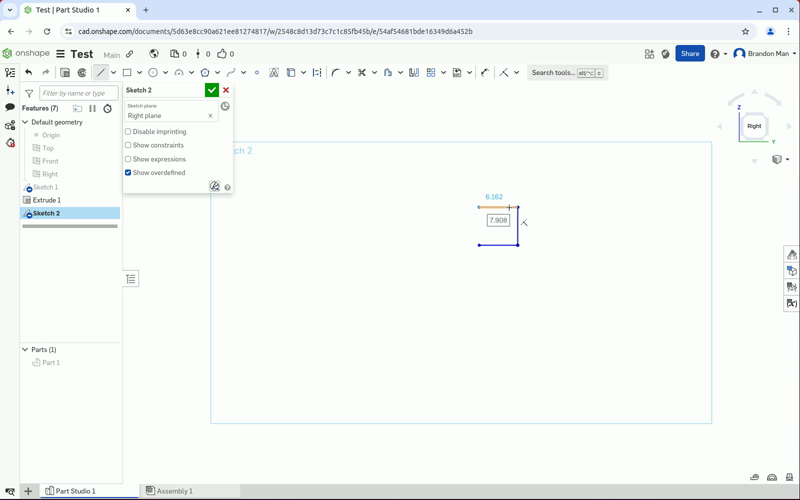
mouse_move(479, 245)
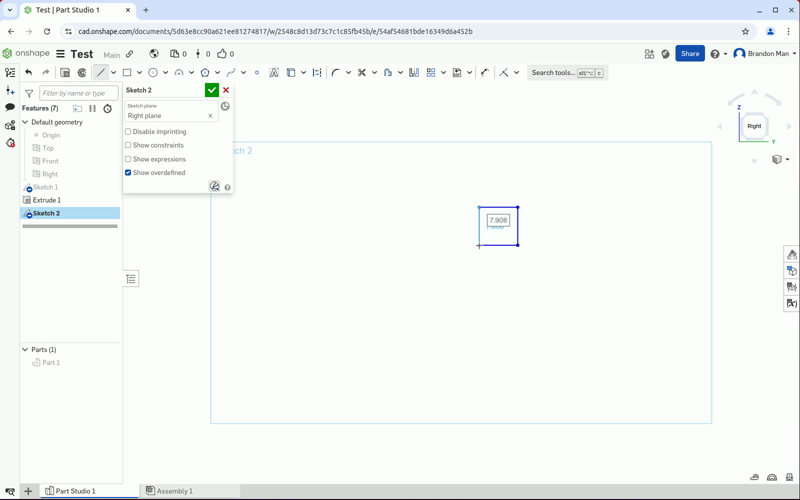
key_up(shift)
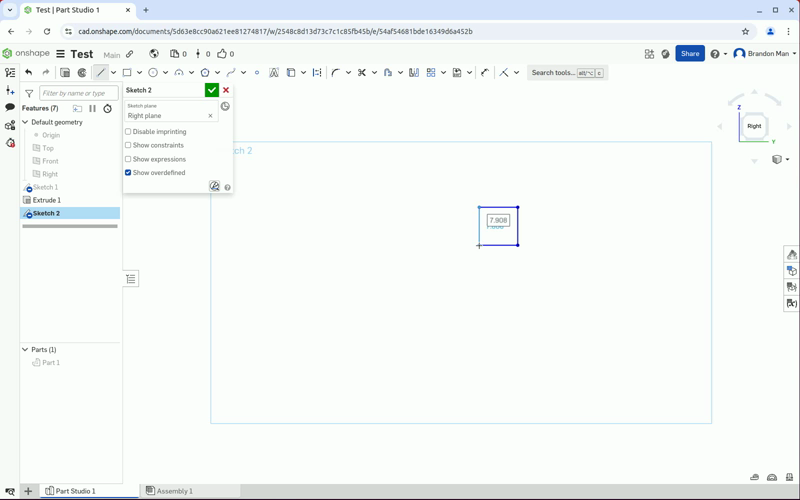
click(479, 245)
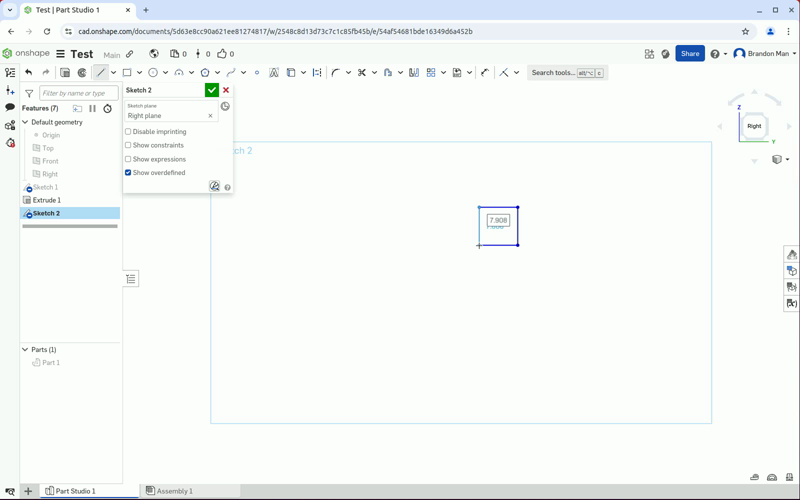
key(esc)
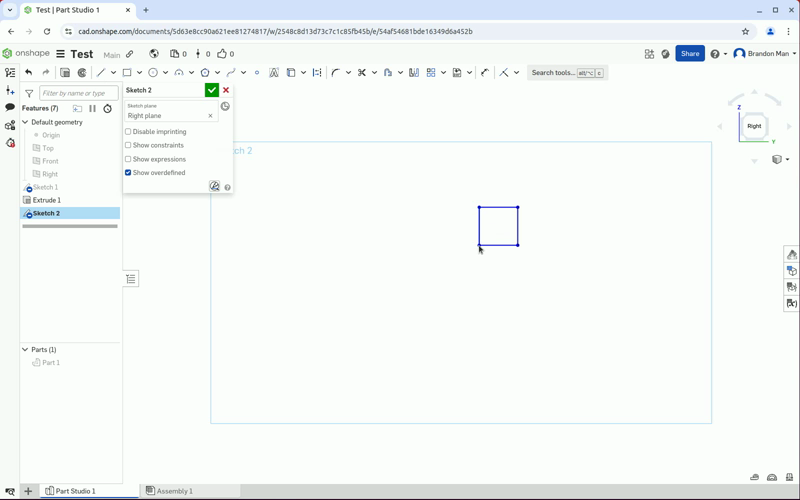
mouse_move(489, 224)
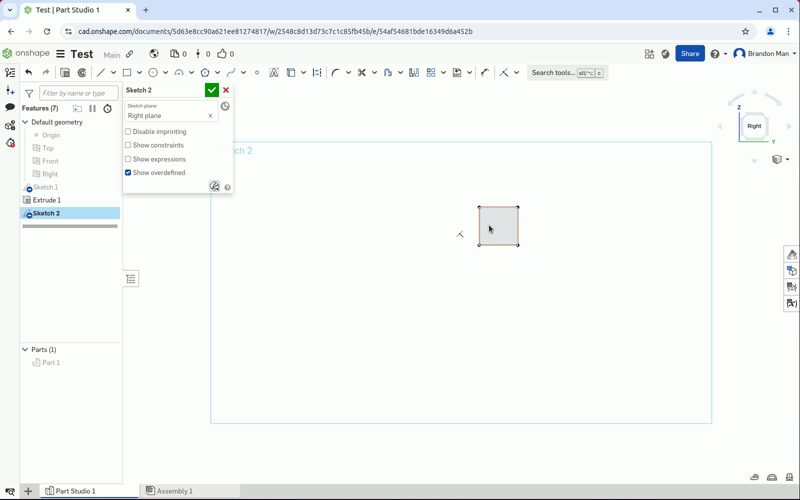
scroll(6)
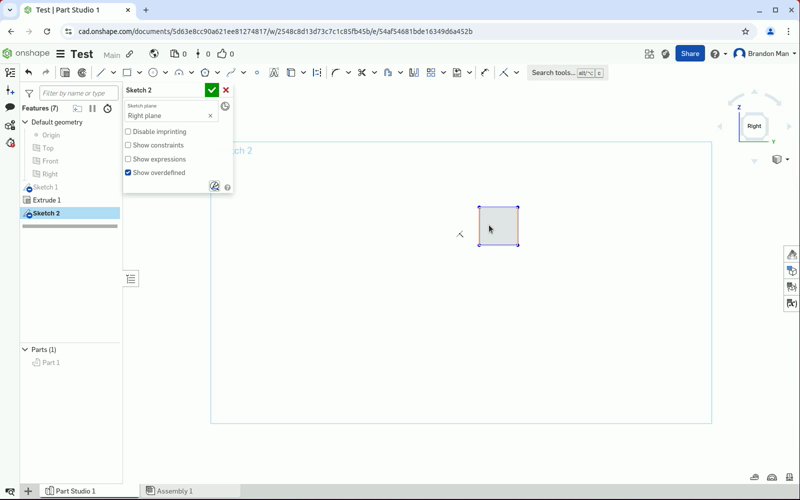
scroll(6)
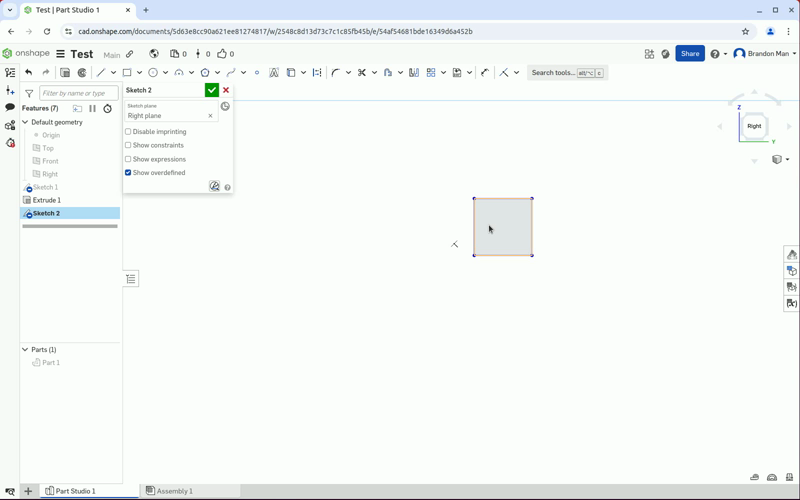
scroll(6)
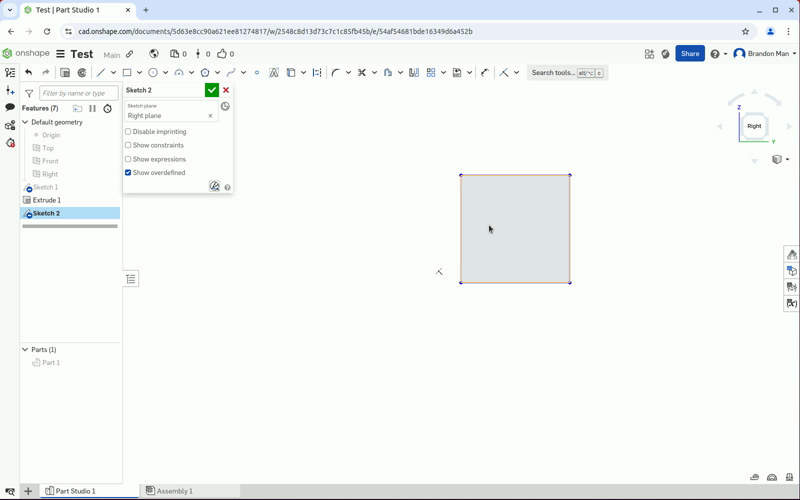
scroll(6)
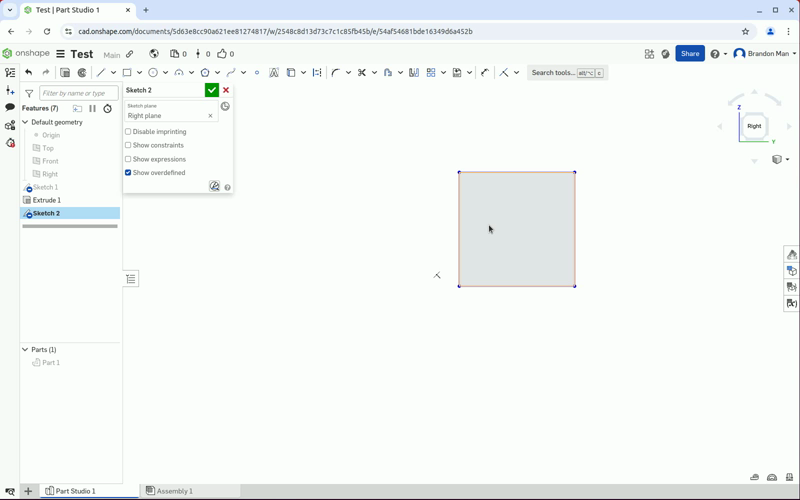
scroll(6)
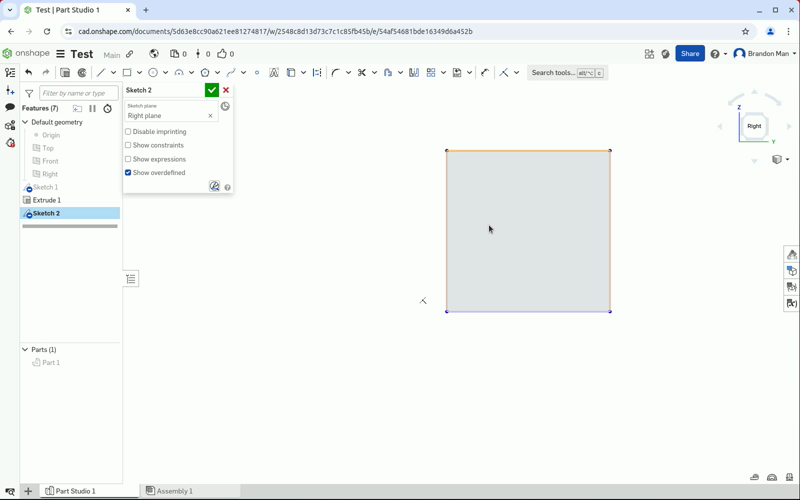
scroll(6)
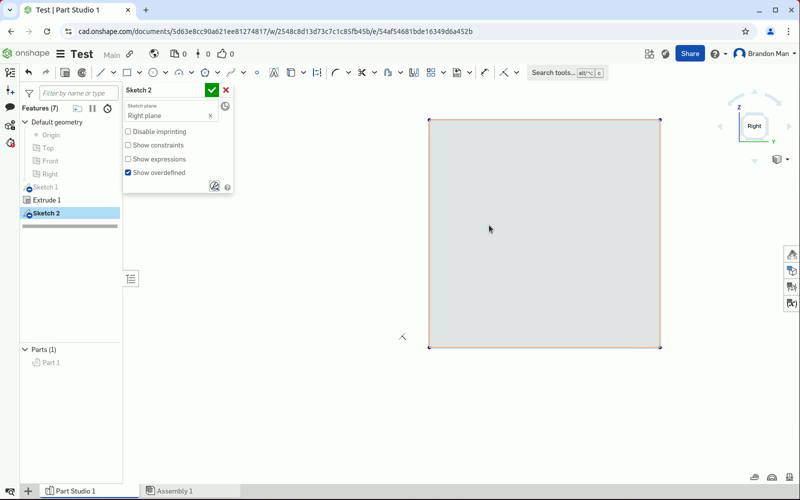
scroll(6)
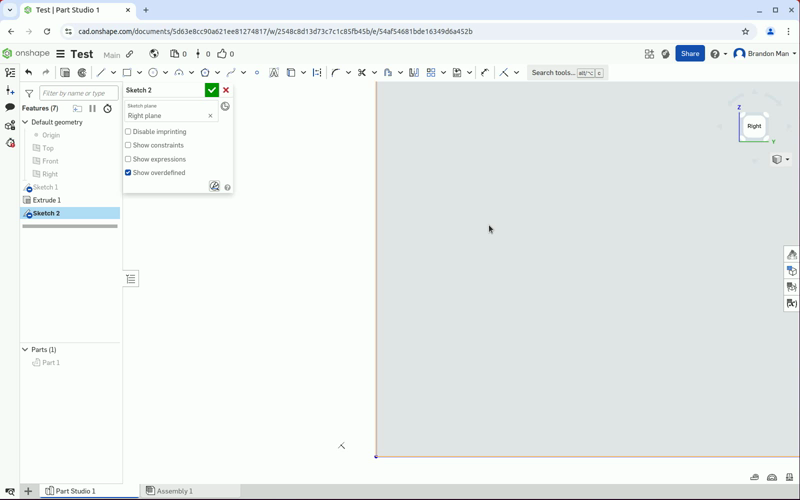
click(489, 224)
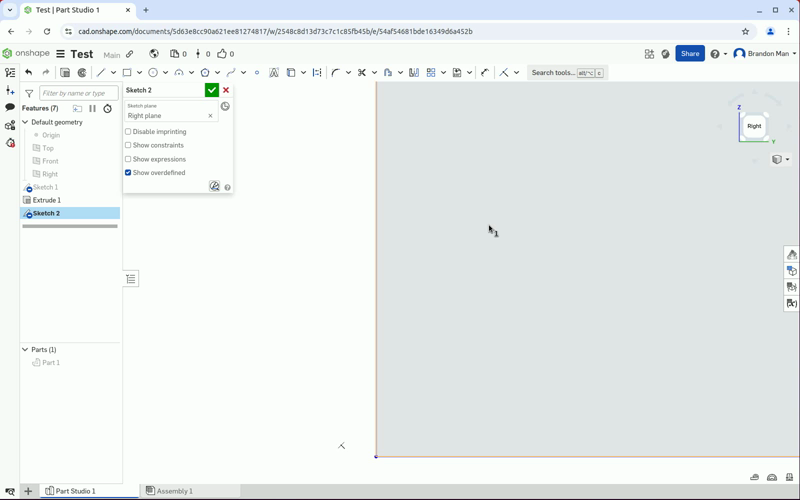
scroll(-6)
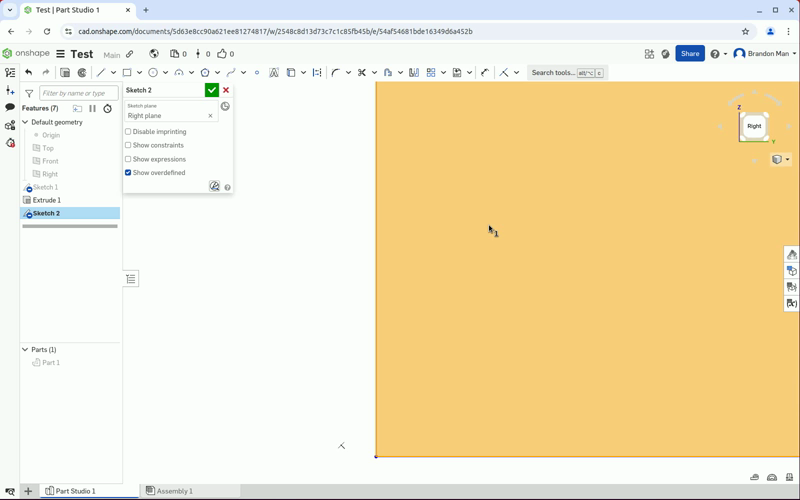
scroll(-6)
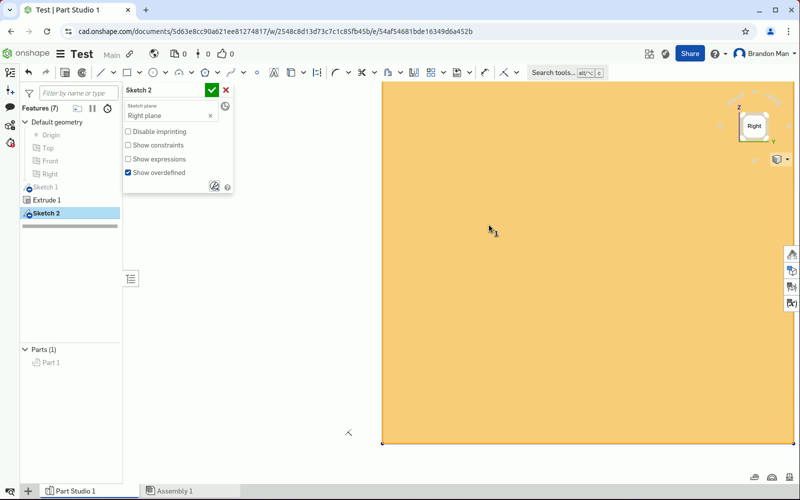
scroll(-6)
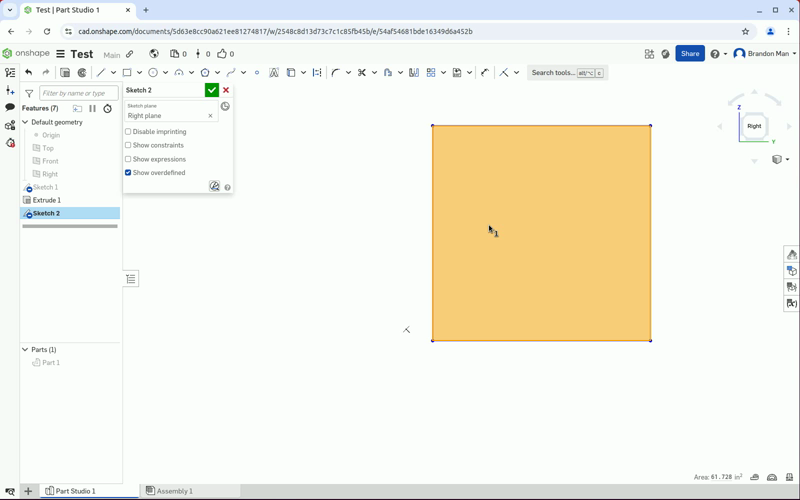
scroll(-6)
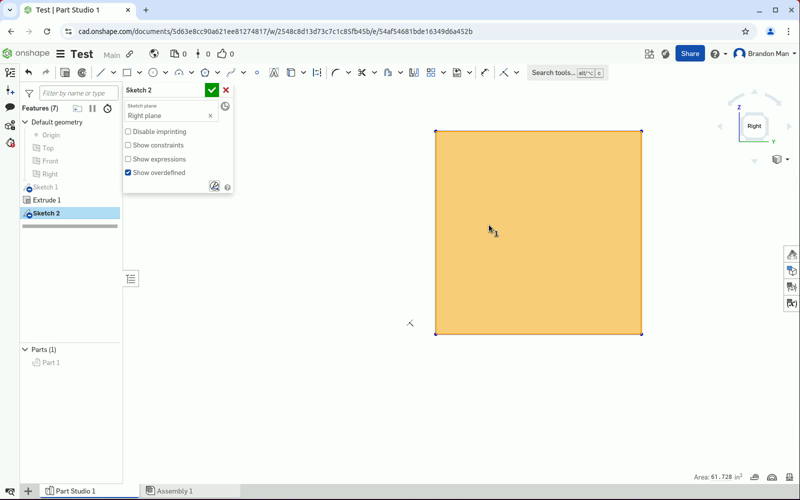
scroll(-6)
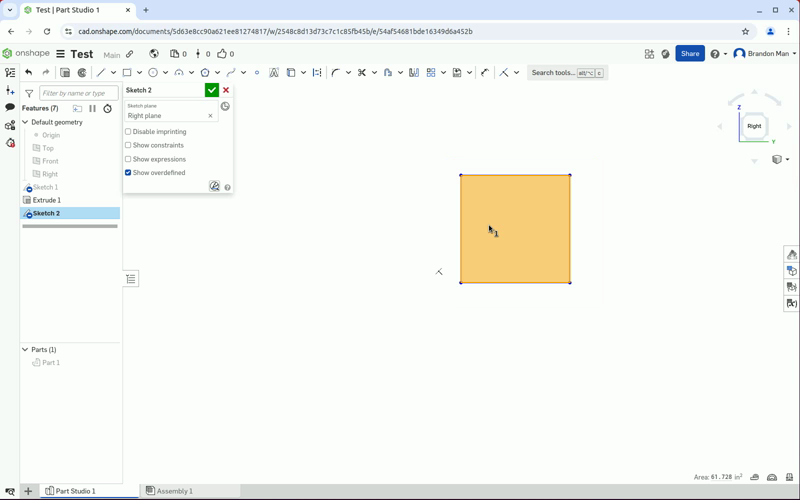
scroll(-6)
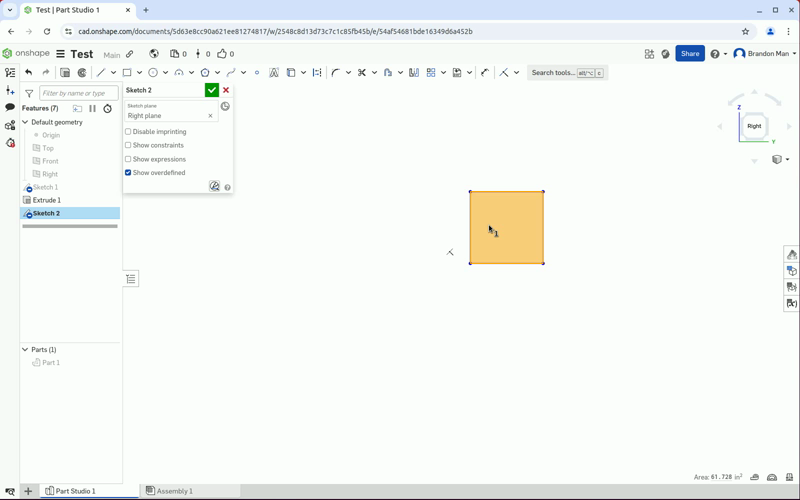
scroll(-6)
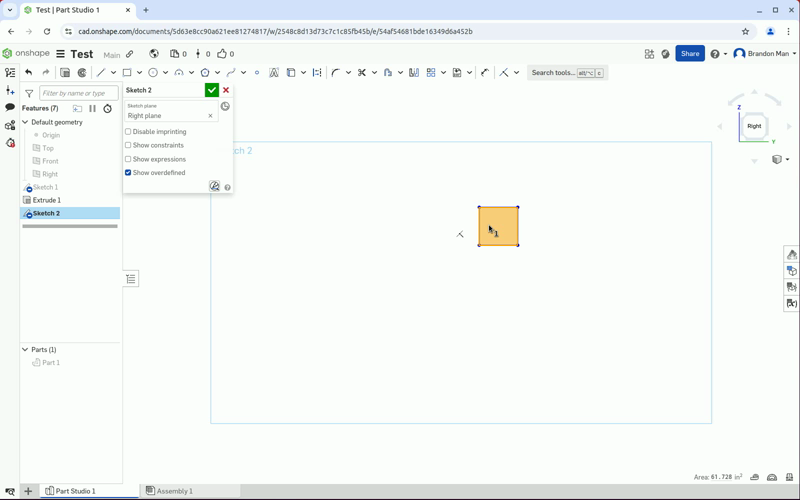
mouse_move(73, 352)
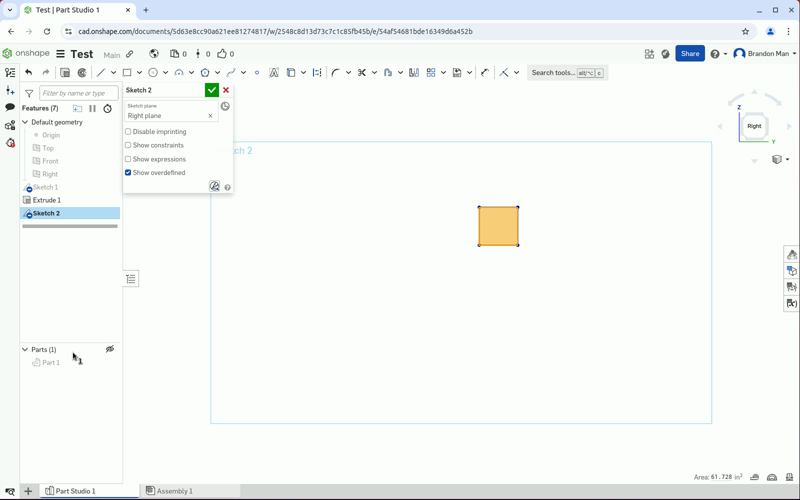
key(shift+y)
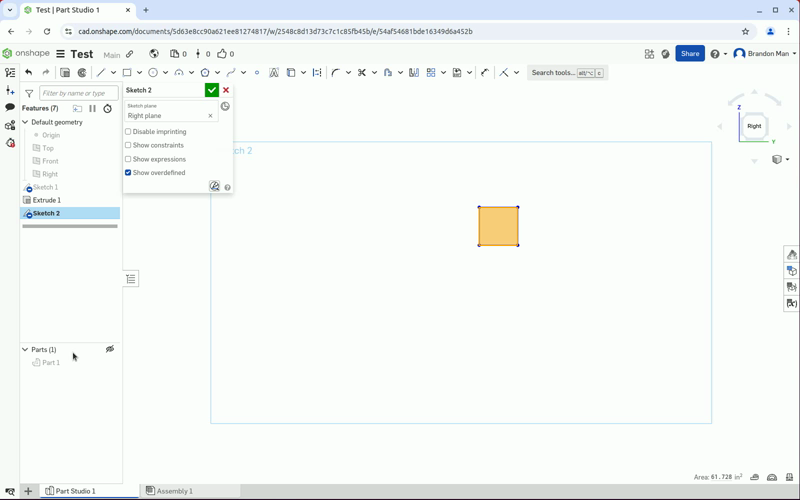
key(shift+e)
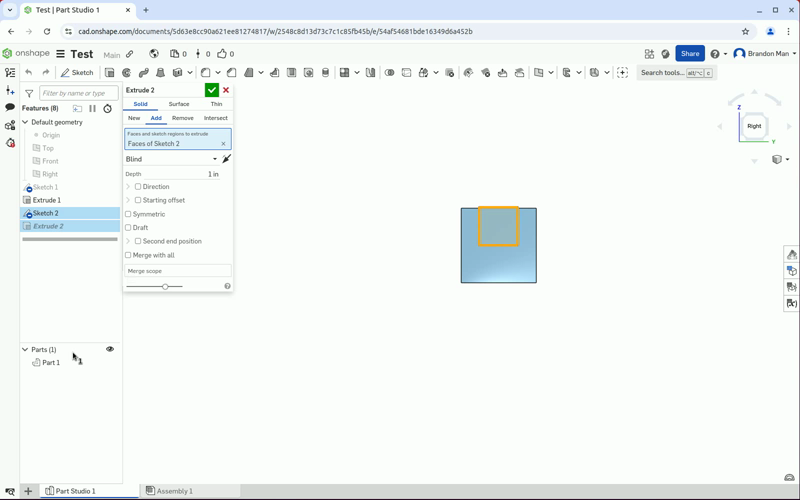
mouse_move(143, 106)
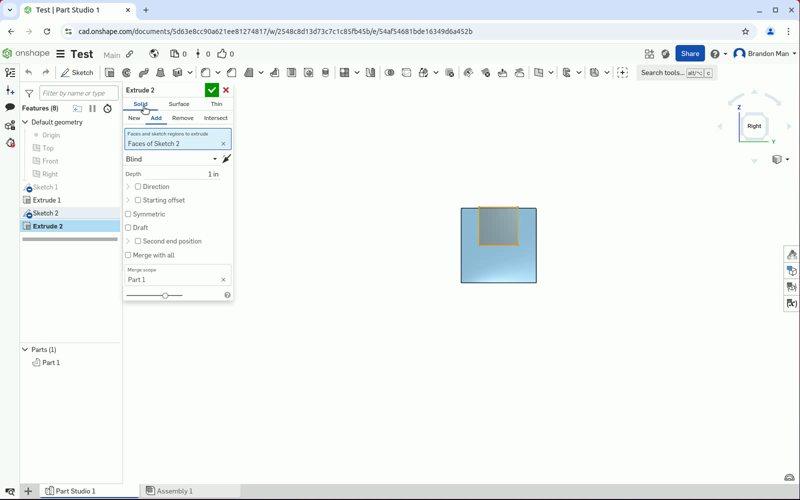
click(143, 106)
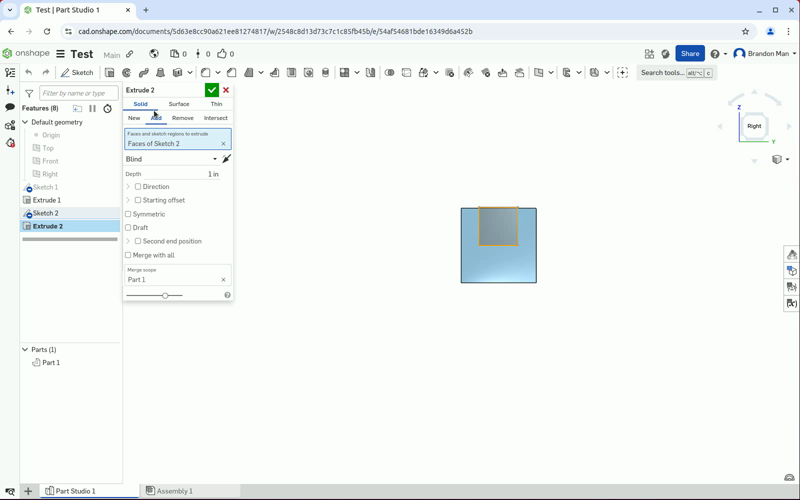
mouse_move(186, 120)
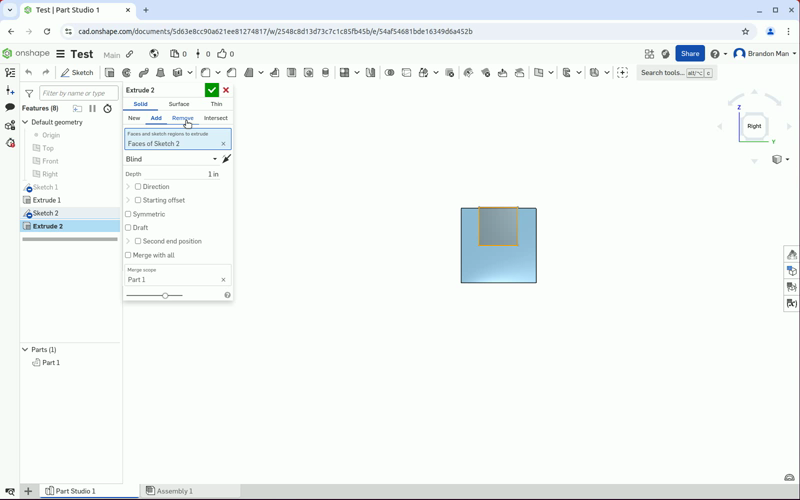
click(186, 120)
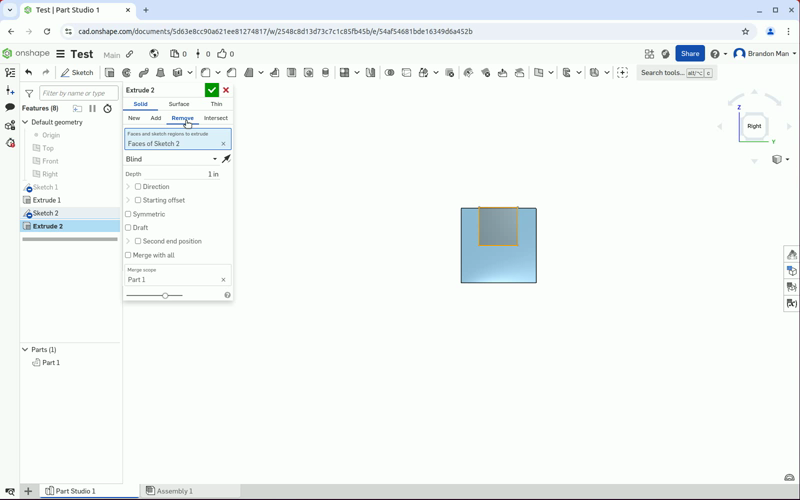
key(tab, 4)
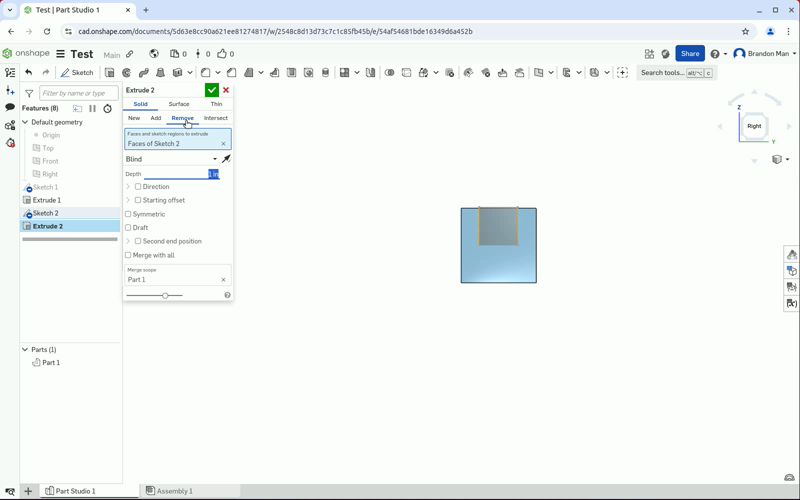
text(-15.405)
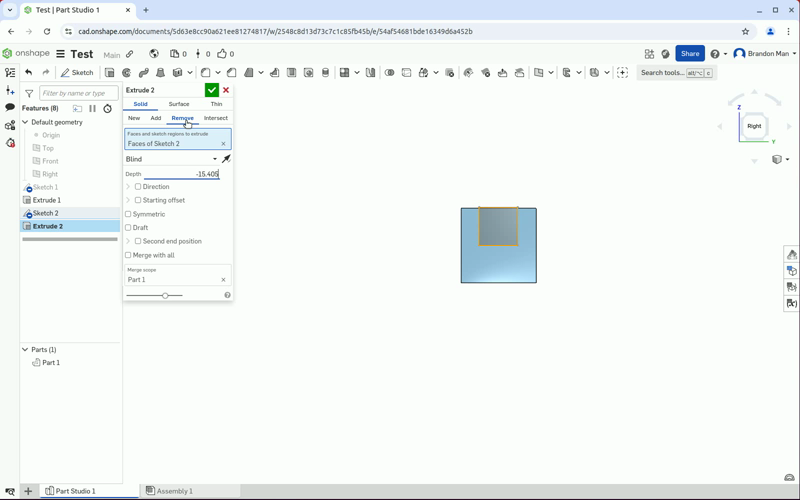
key(tab, 6)
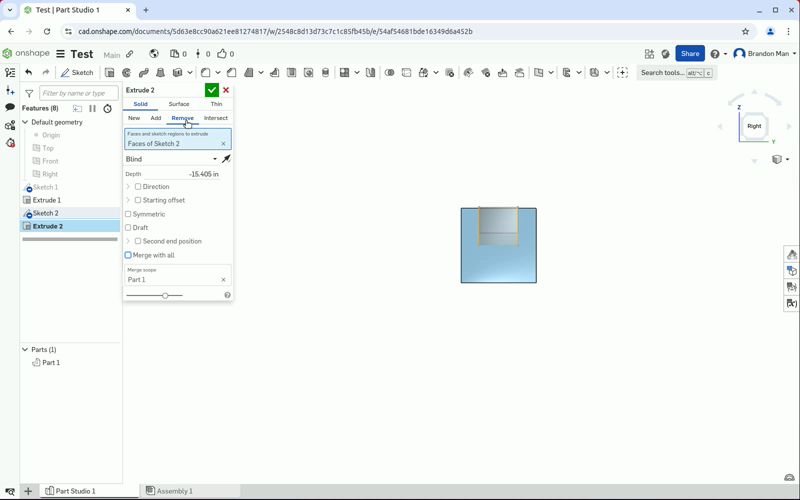
key(space)
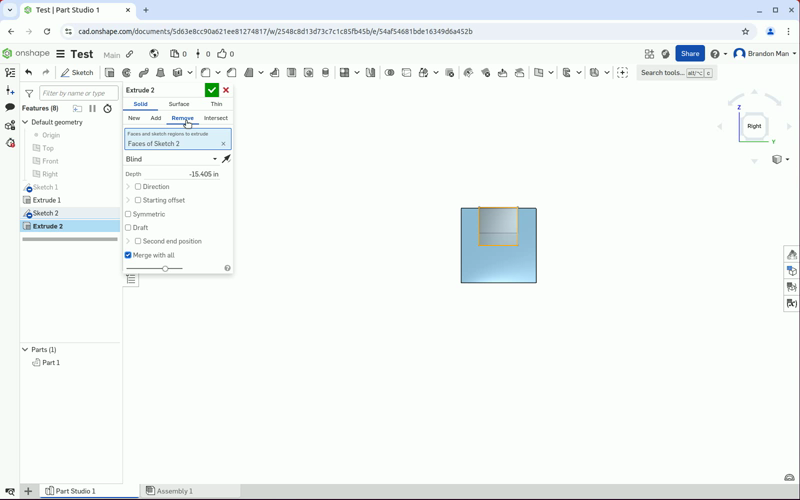
key(enter)
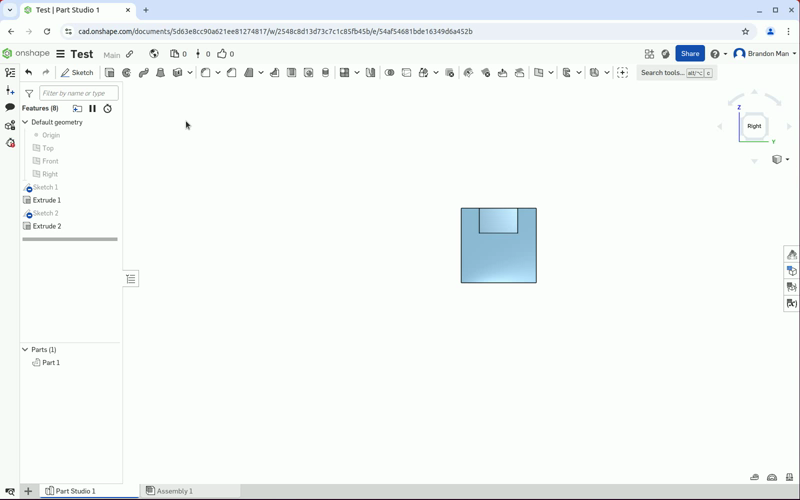
key(shift+h)
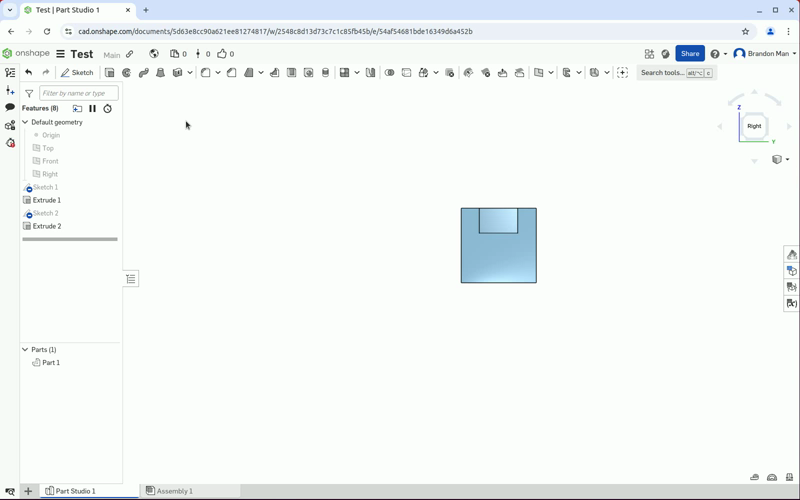
key(shift+h)
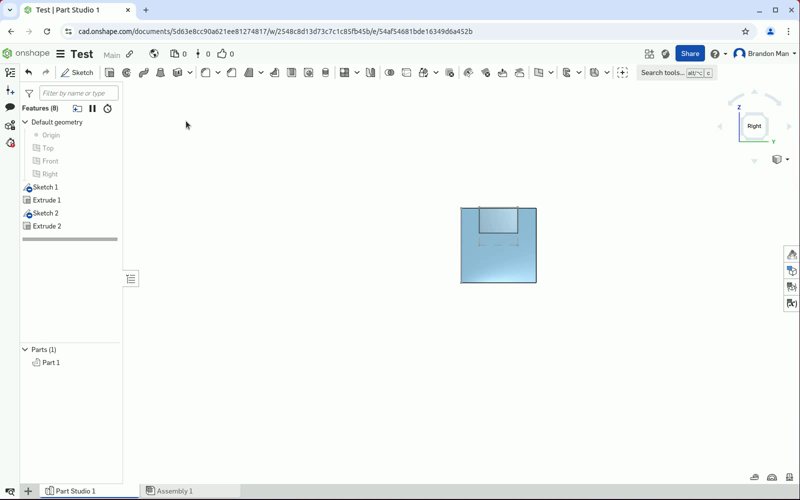
key(shift+7)
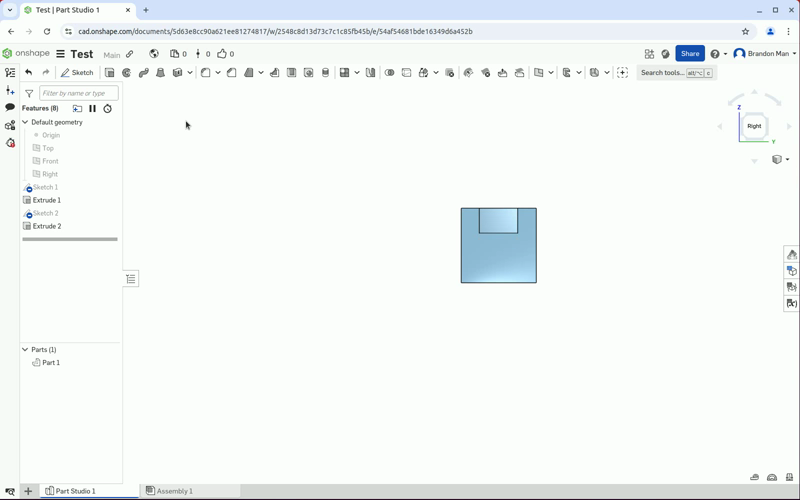
key(right, 2)
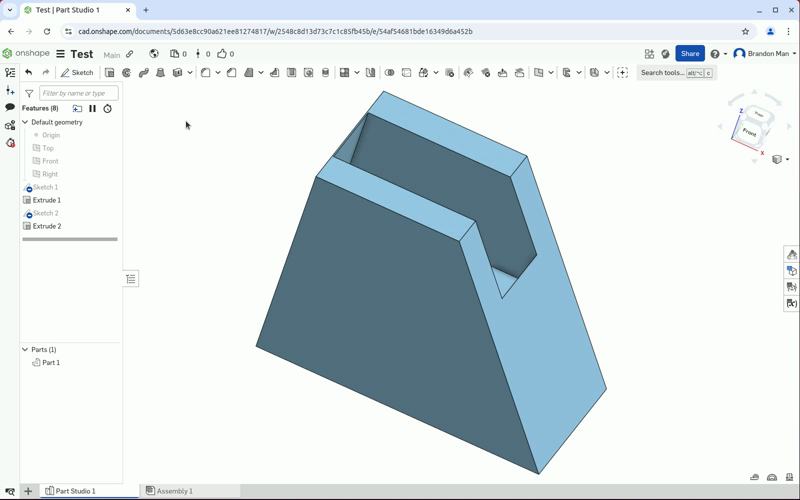
key(down, 2)
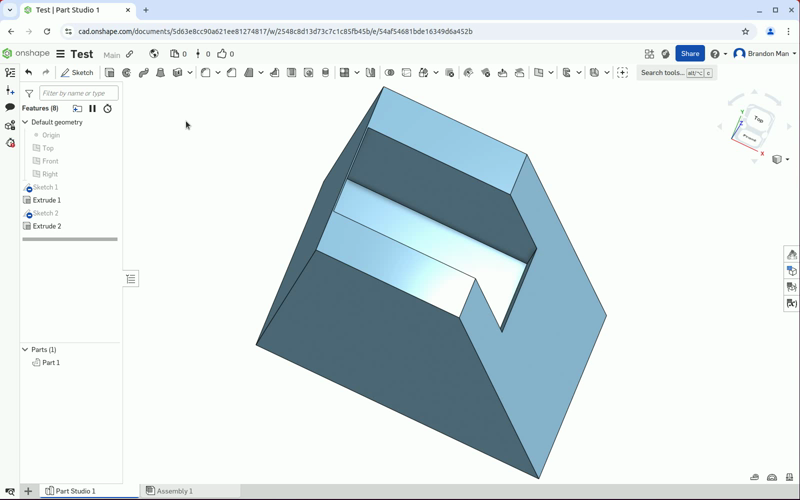
key(up, 2)
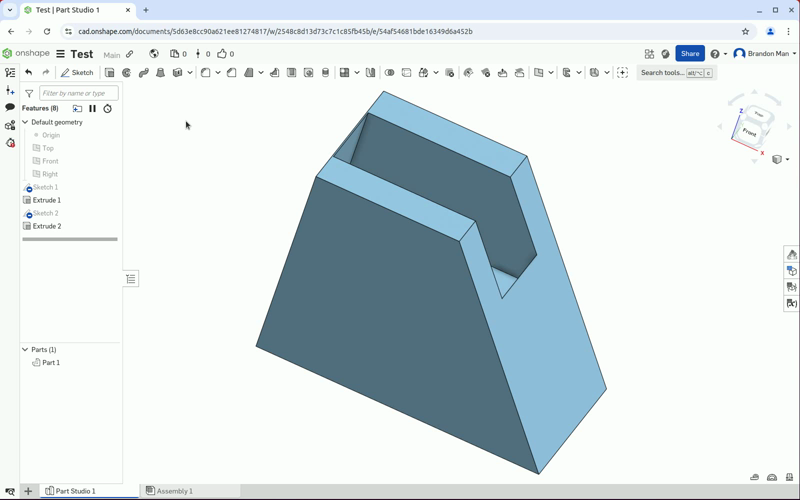
key(left, 2)
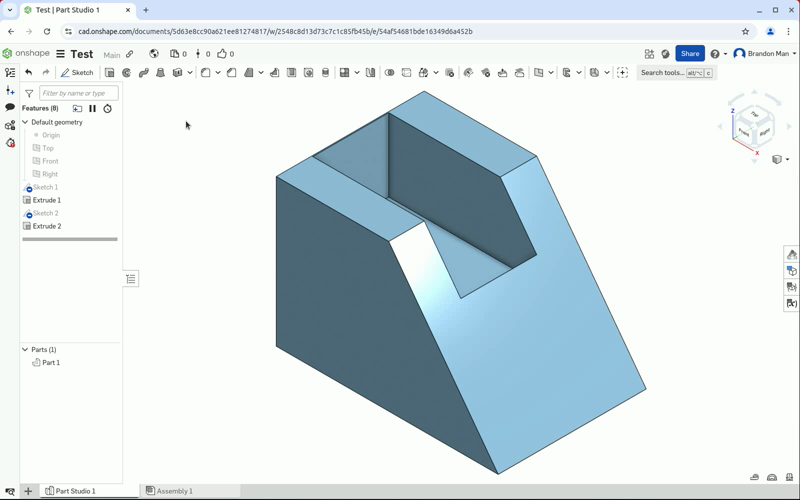
mouse_move(73, 189)
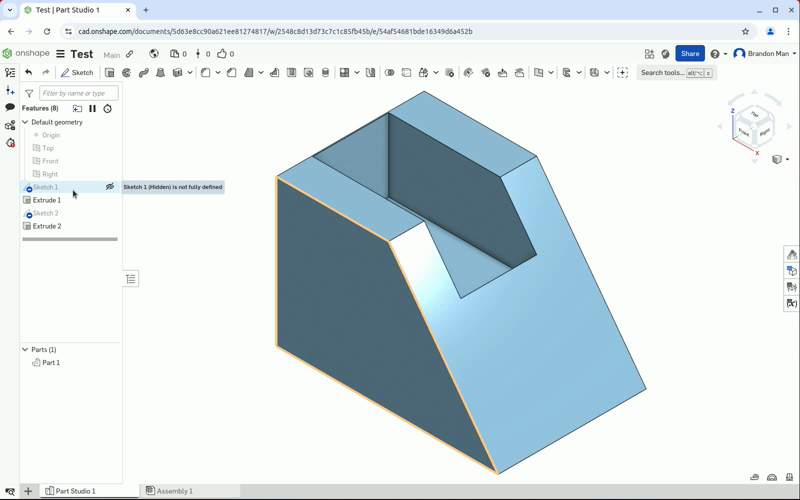
click(73, 189)